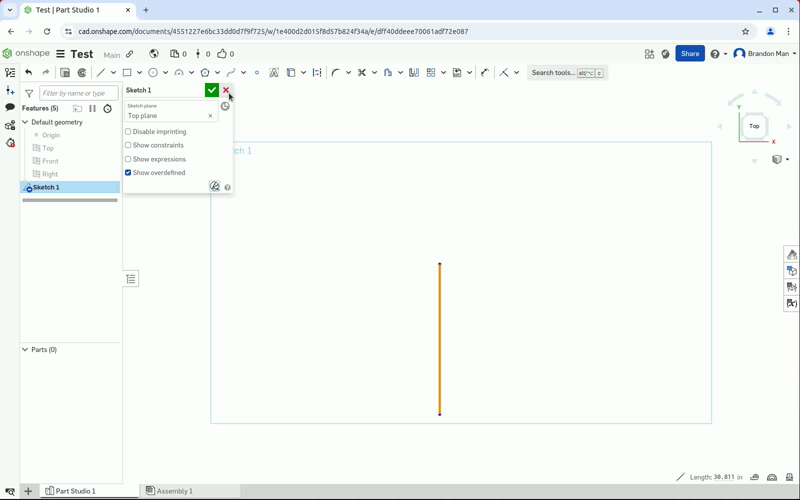
key(shift+h)
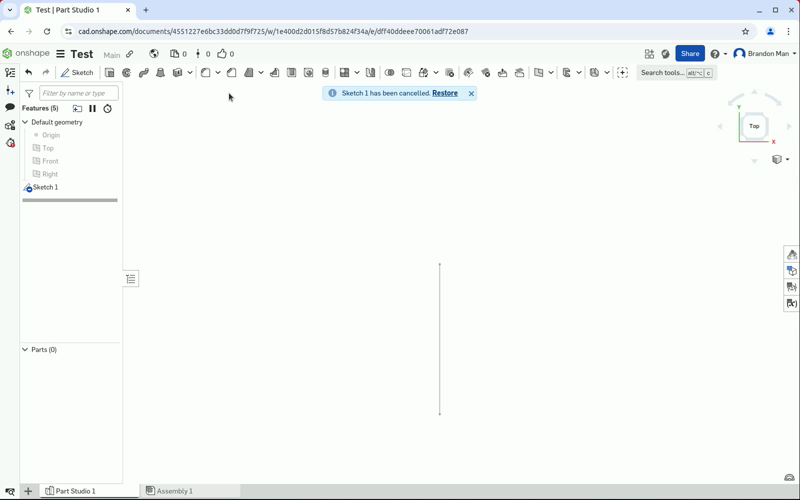
mouse_move(73, 352)
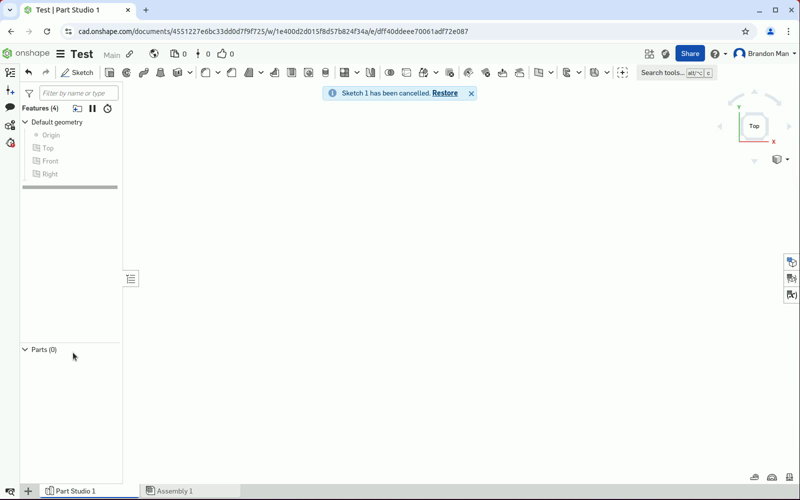
key(y)
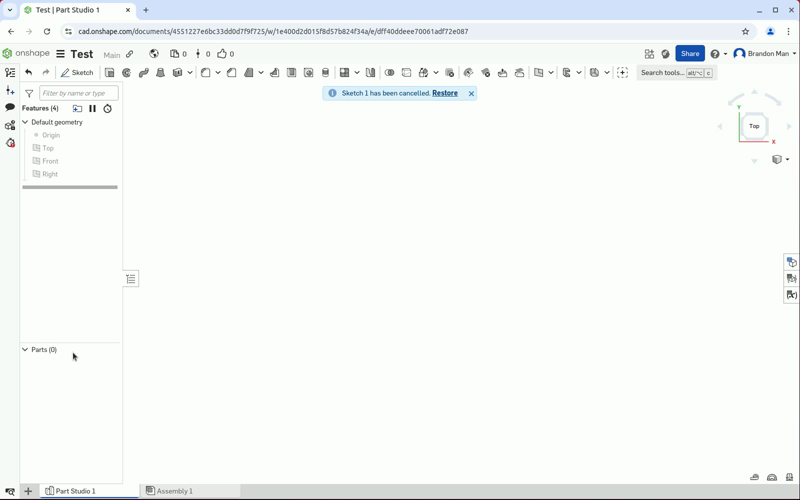
key(shift+p)
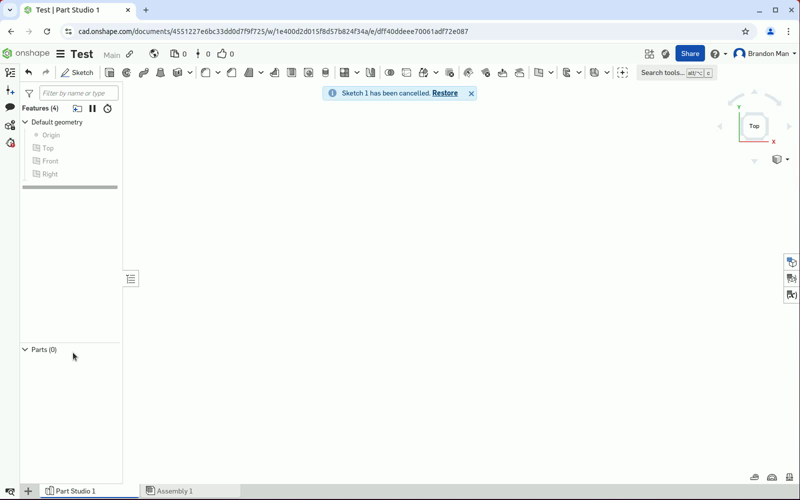
key(space)
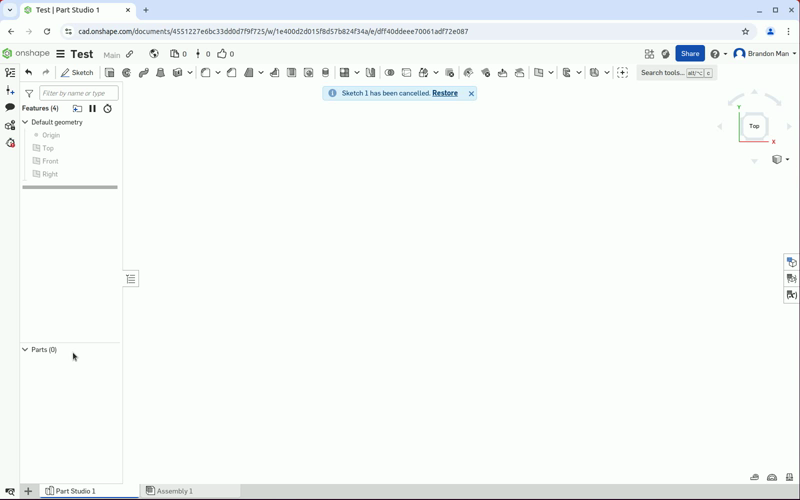
key_down(shift)
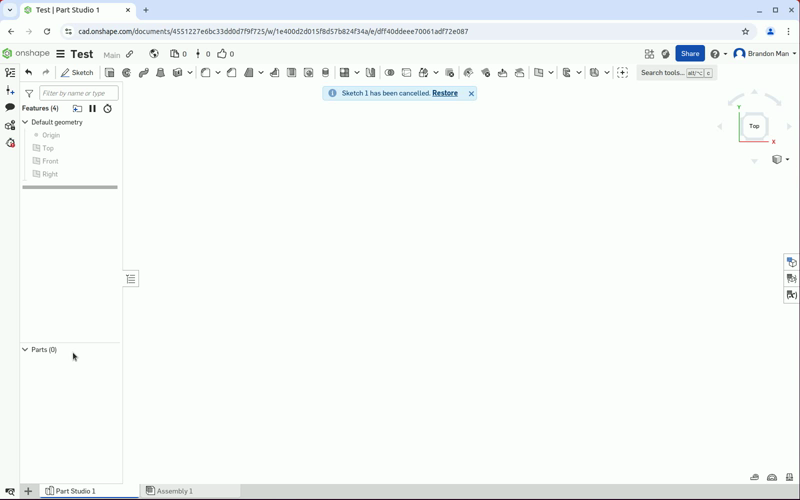
key(up)
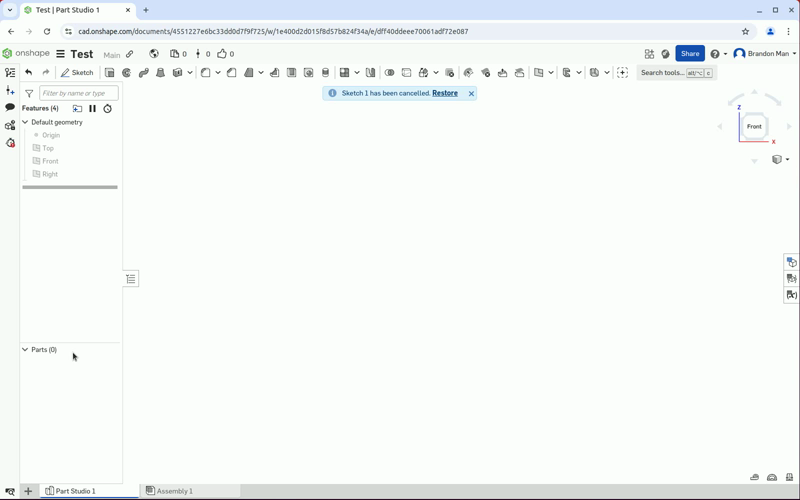
key_up(shift)
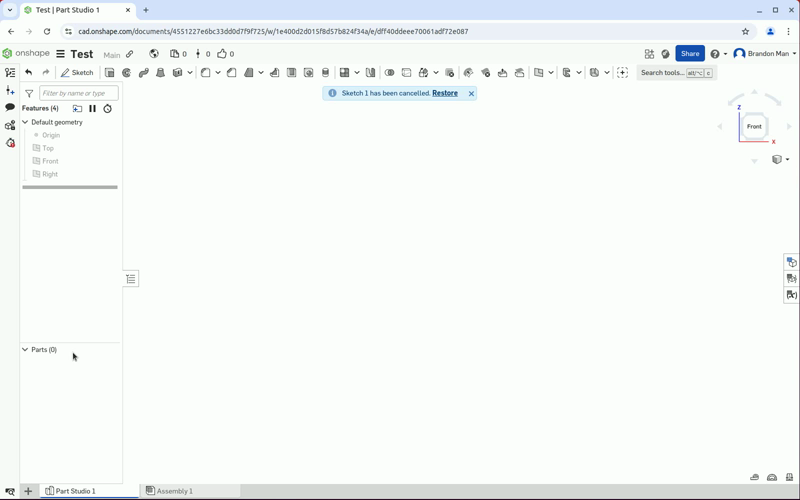
mouse_move(73, 352)
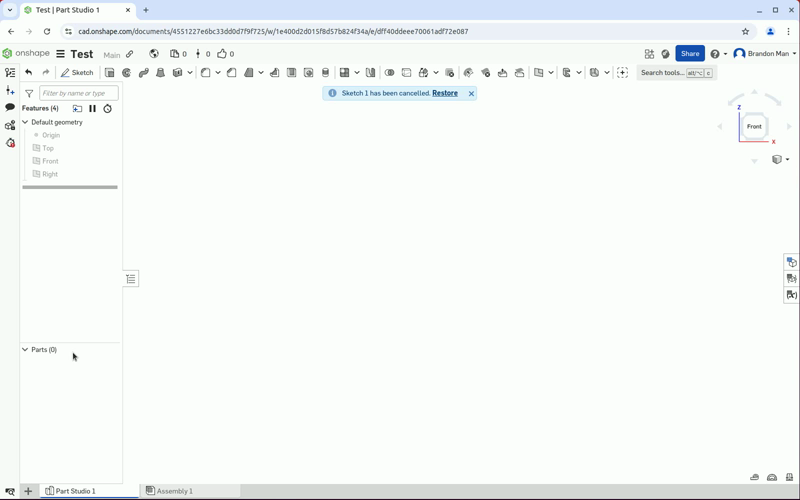
key(shift+y)
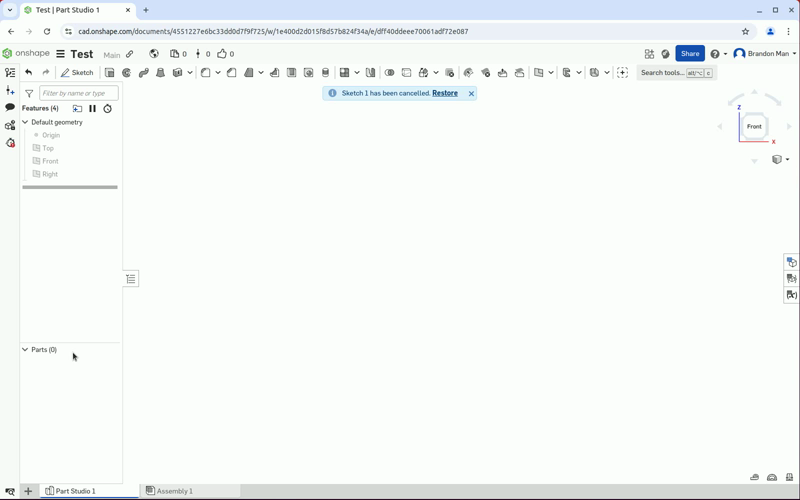
key(shift+s)
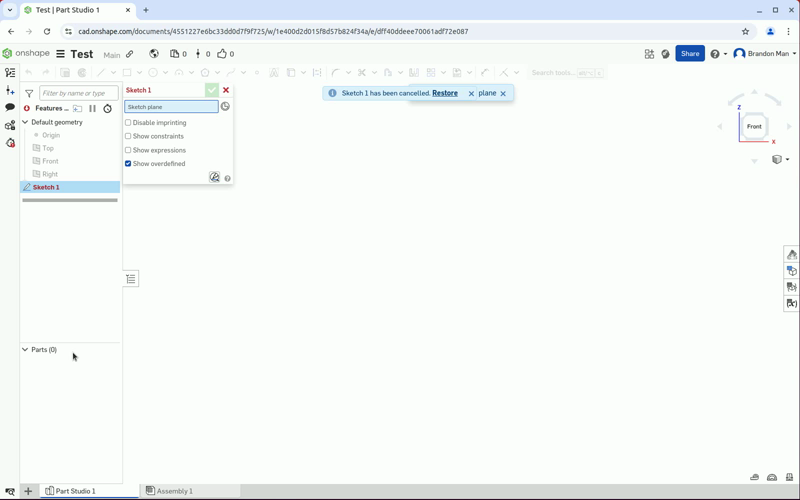
mouse_move(73, 163)
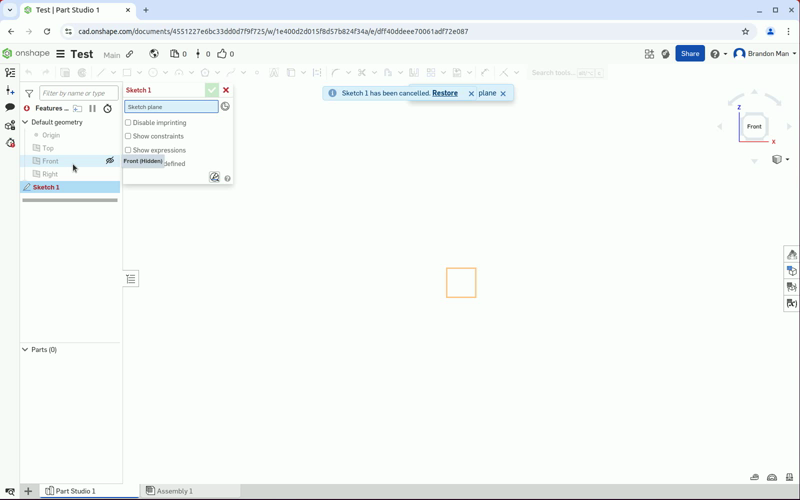
click(73, 163)
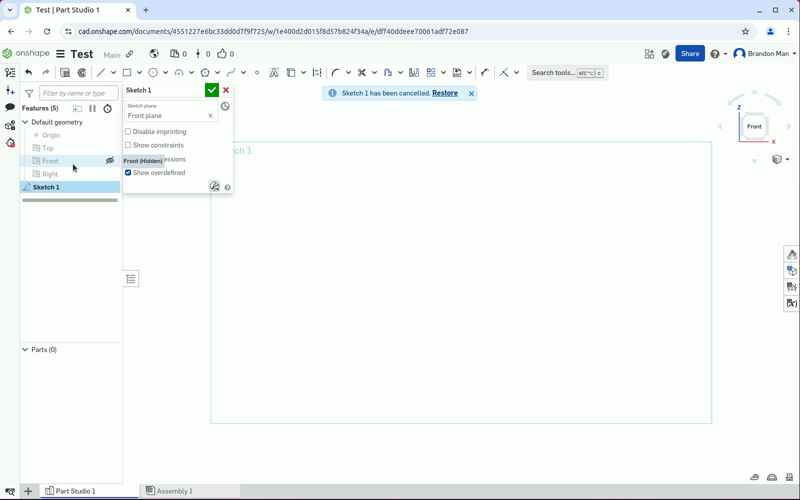
mouse_move(73, 352)
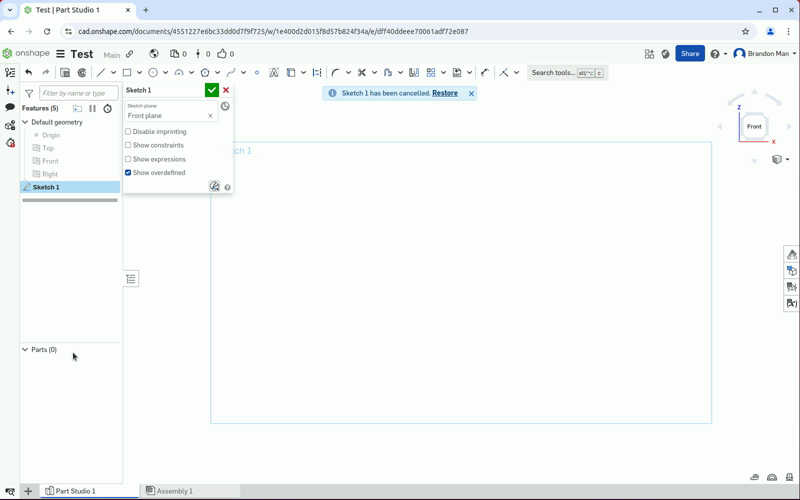
key(y)
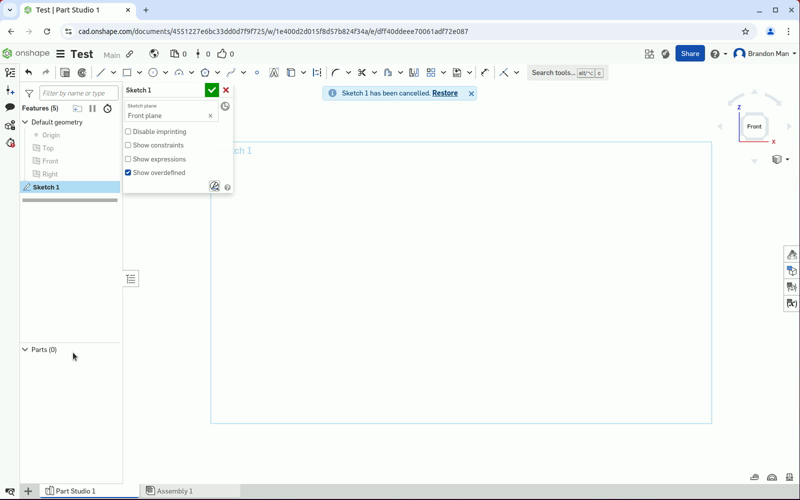
key(l)
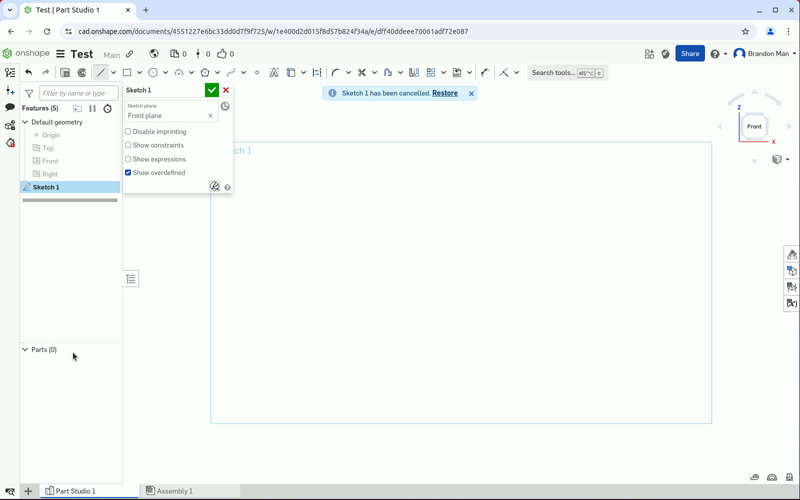
key_down(shift)
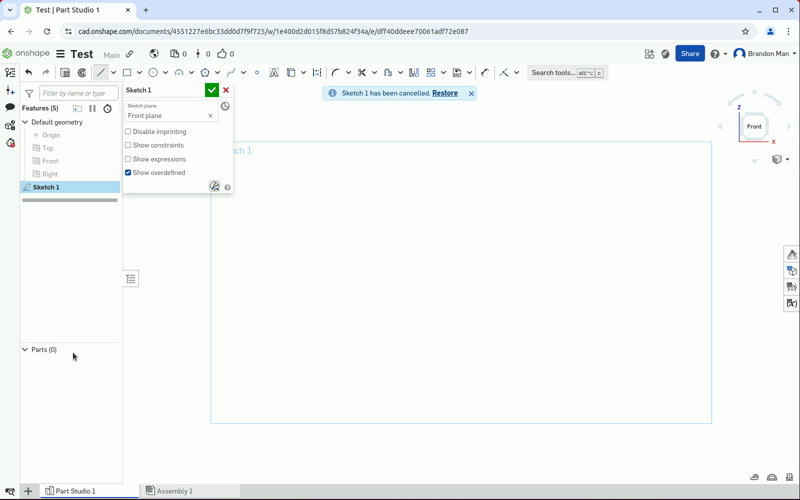
mouse_move(460, 240)
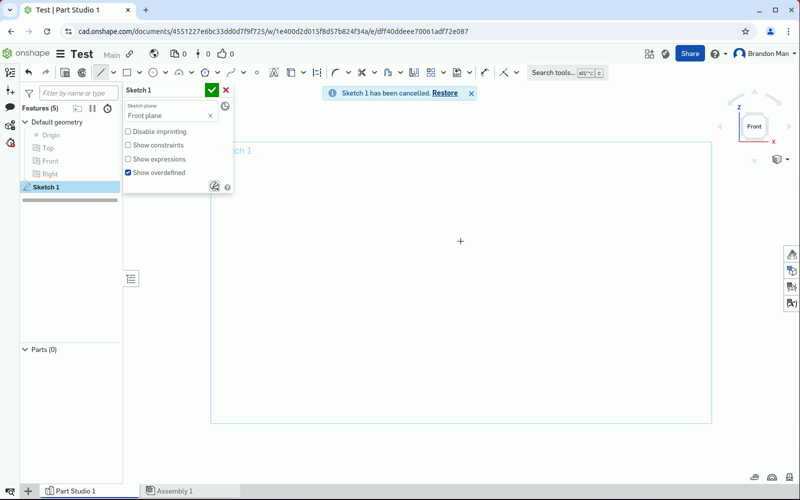
click(460, 240)
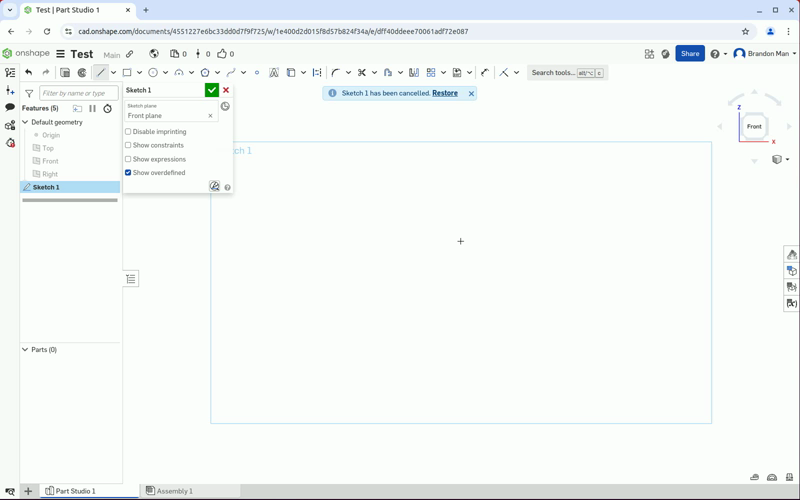
key_up(shift)
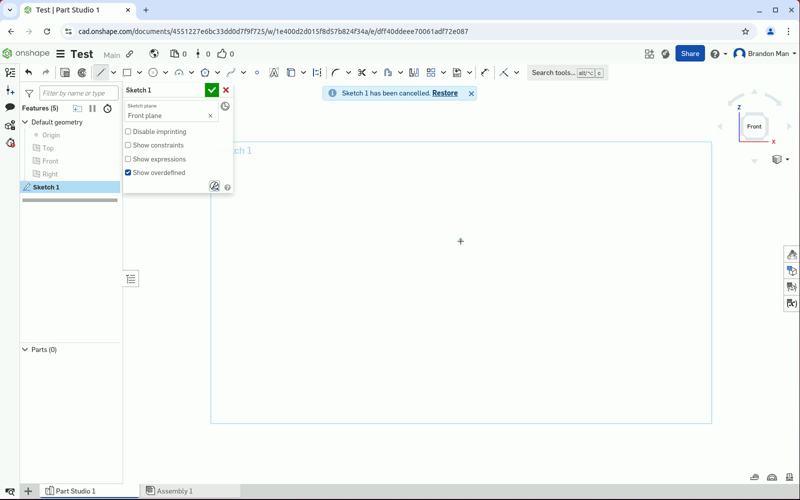
key_down(shift)
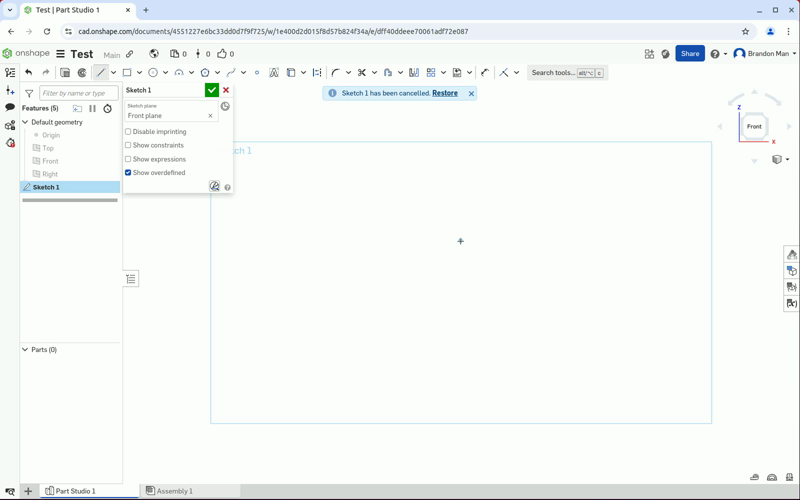
mouse_move(490, 240)
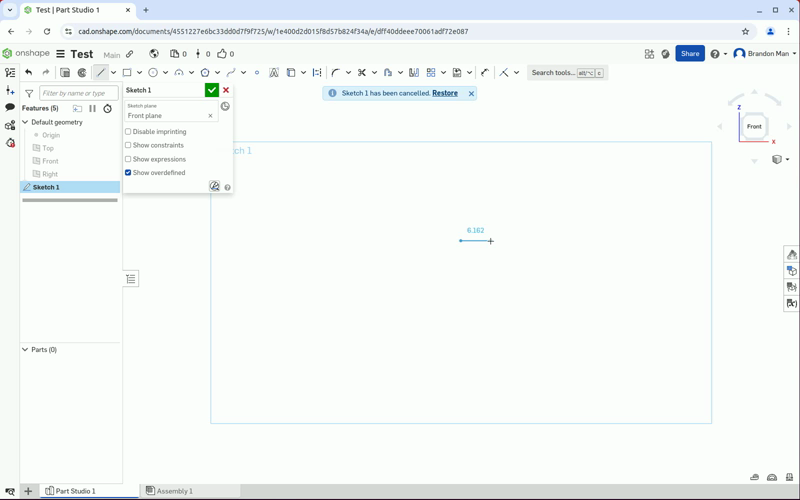
mouse_move(517, 240)
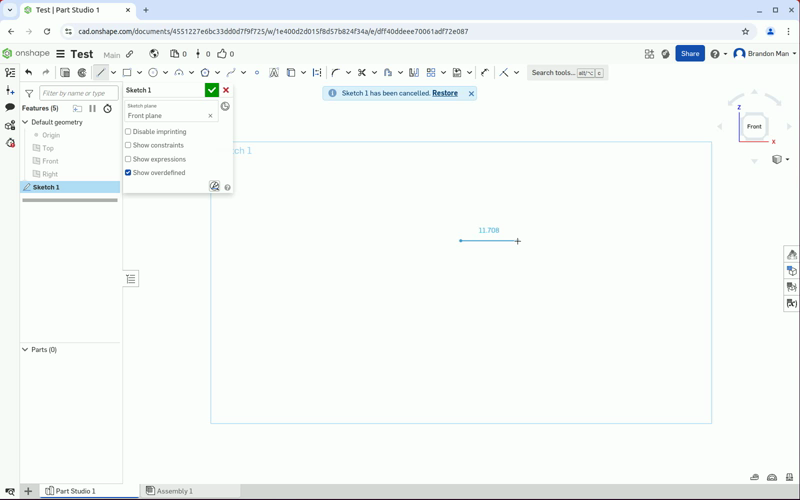
click(517, 240)
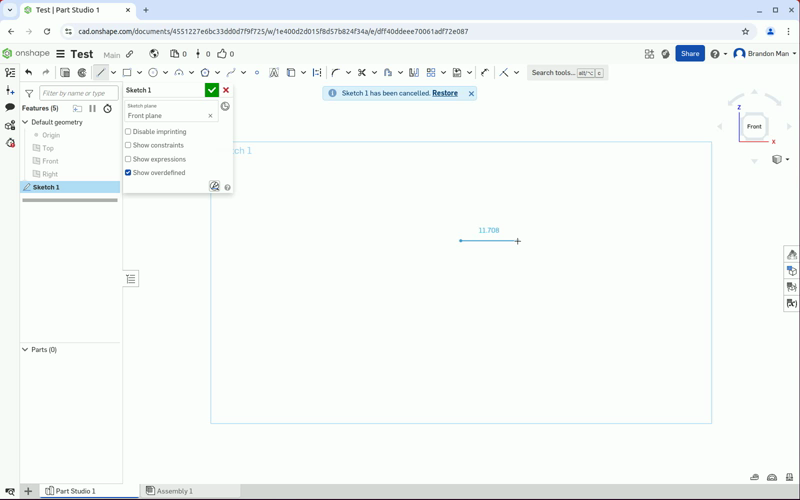
key_up(shift)
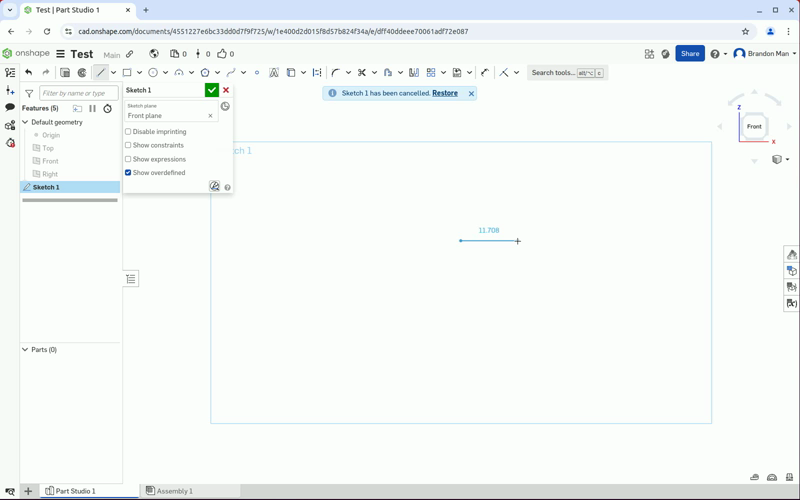
key_down(shift)
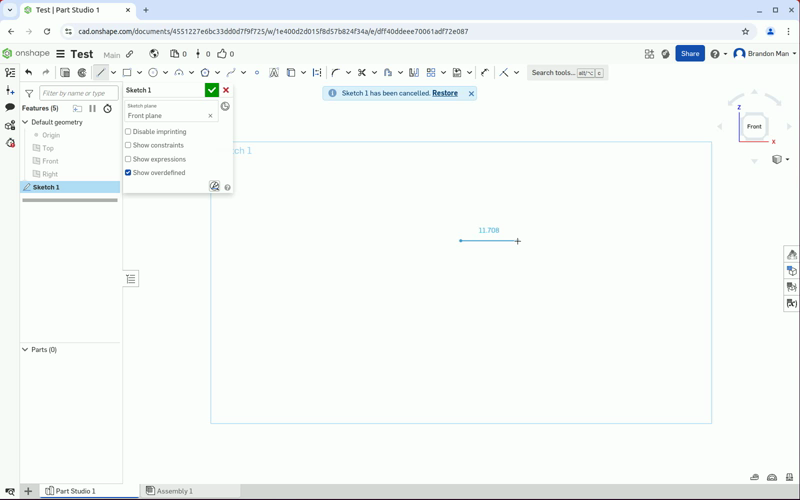
mouse_move(547, 240)
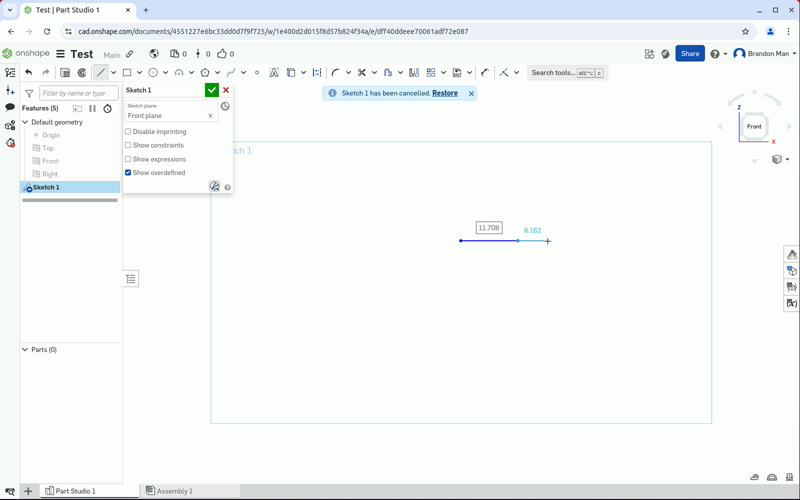
mouse_move(517, 283)
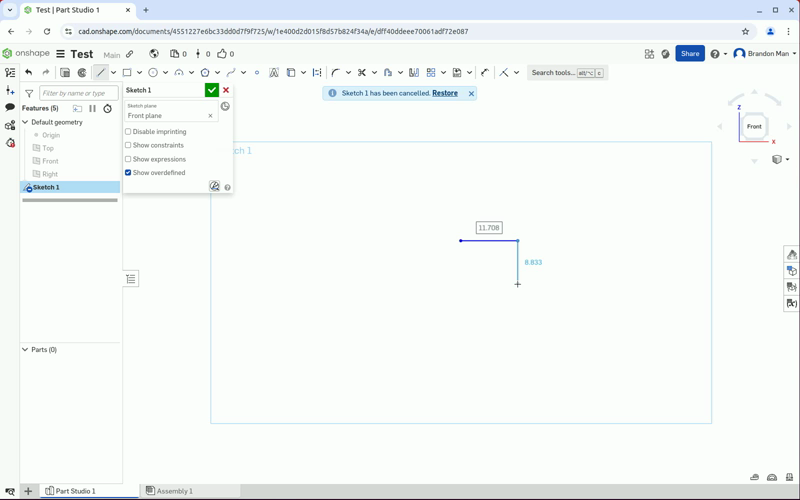
click(517, 283)
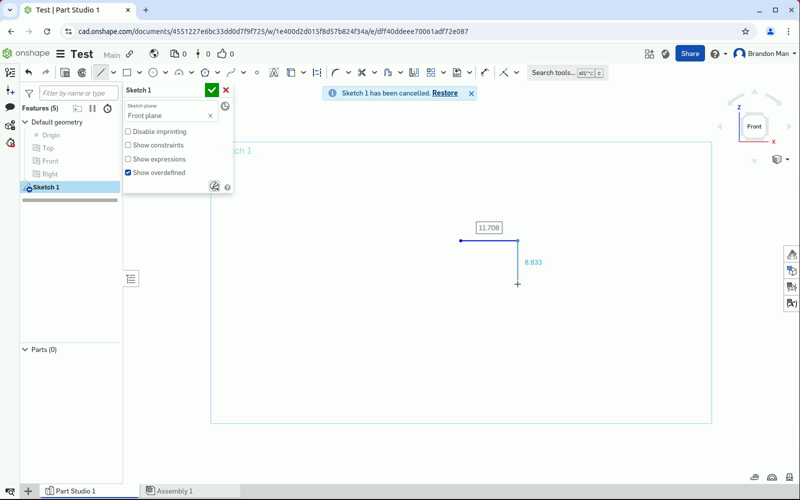
key_up(shift)
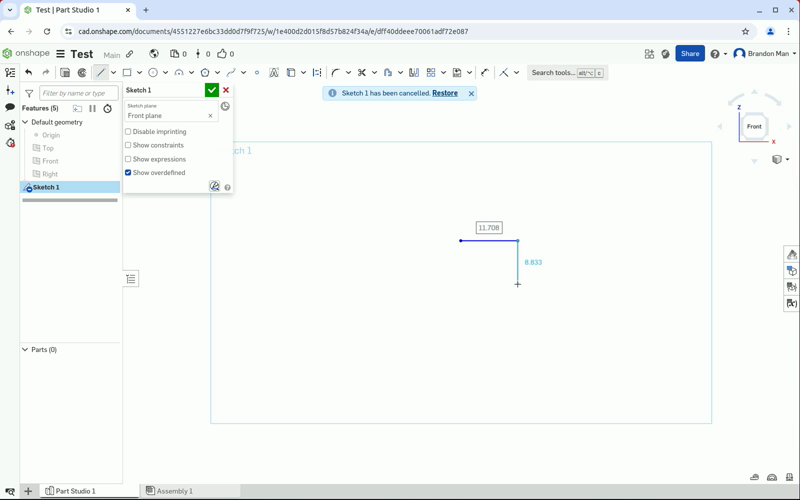
key_down(shift)
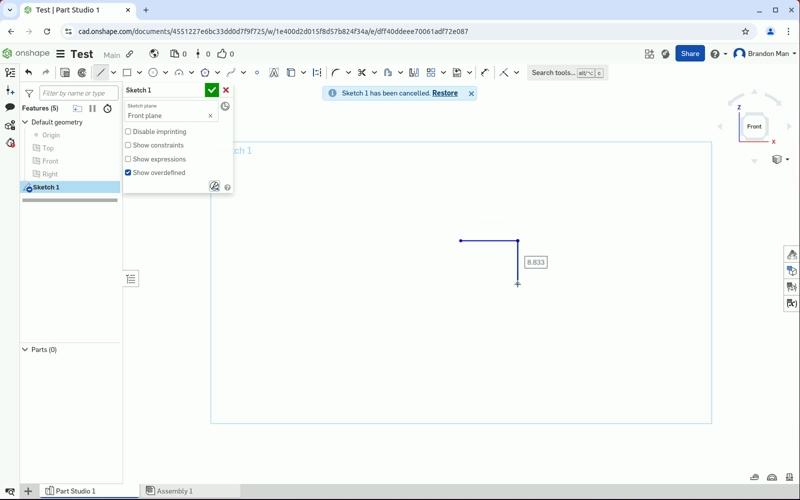
mouse_move(547, 283)
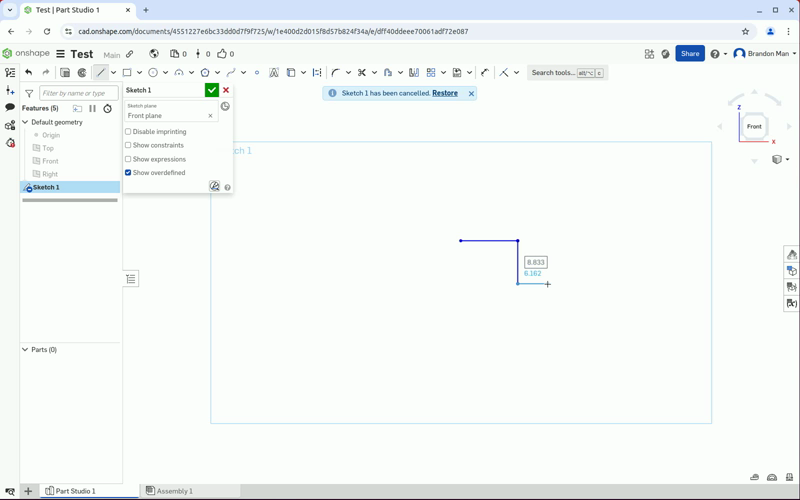
mouse_move(573, 283)
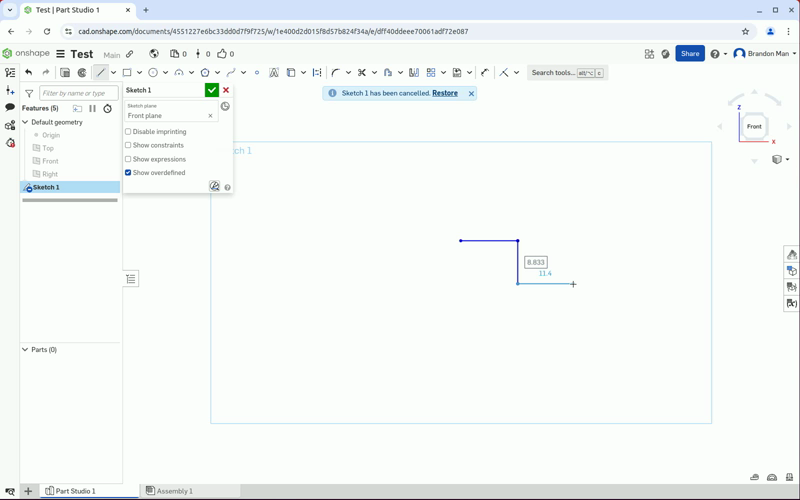
click(573, 283)
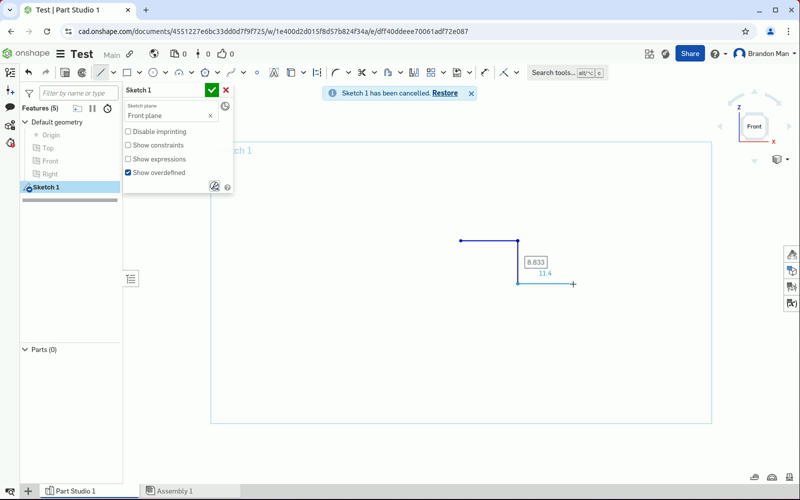
key_up(shift)
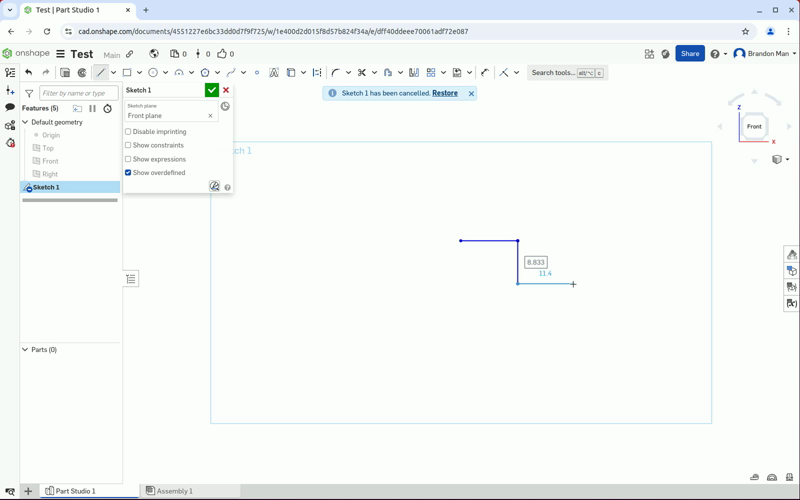
key_down(shift)
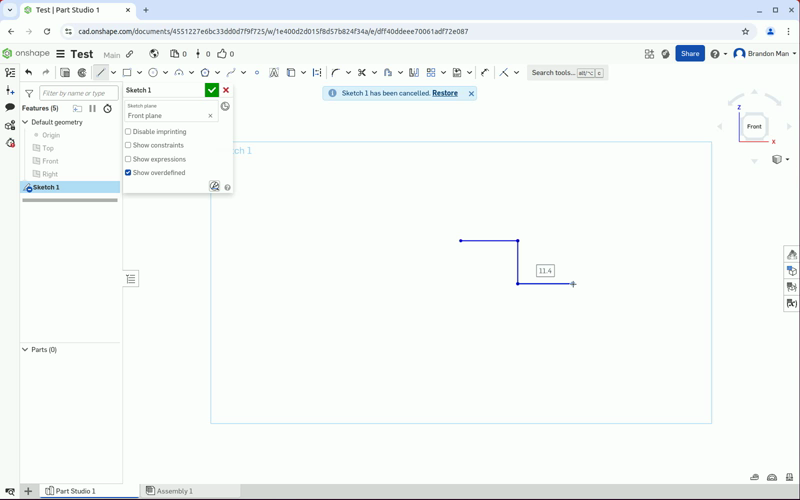
mouse_move(573, 198)
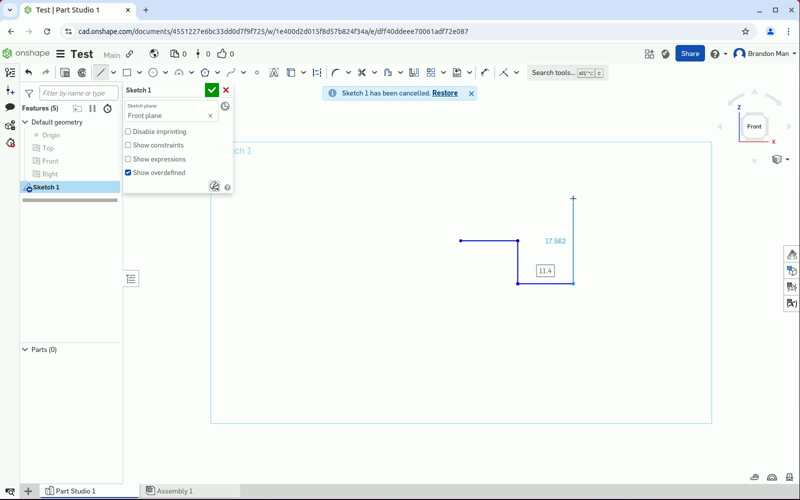
click(573, 198)
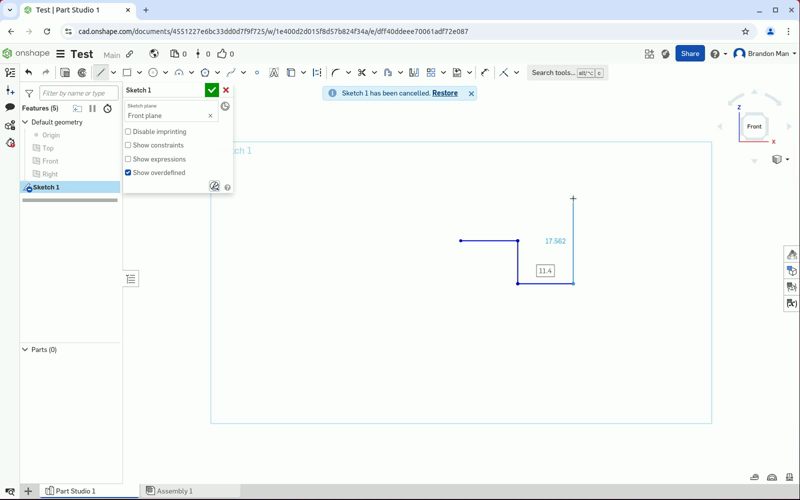
key_up(shift)
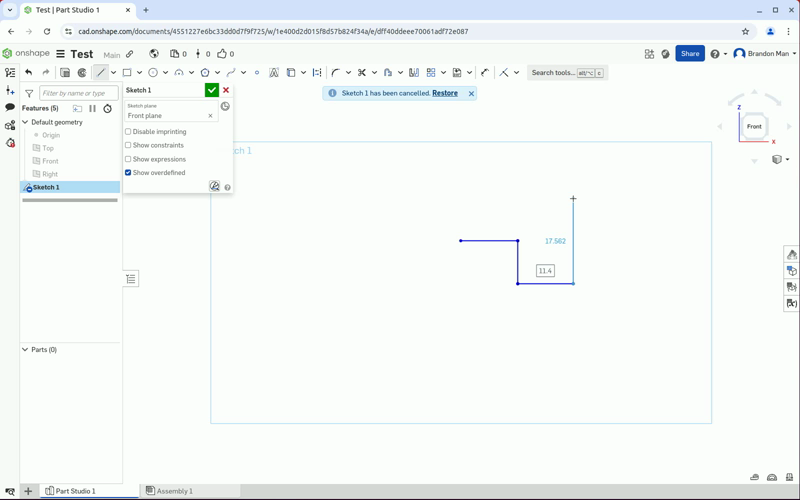
key_down(shift)
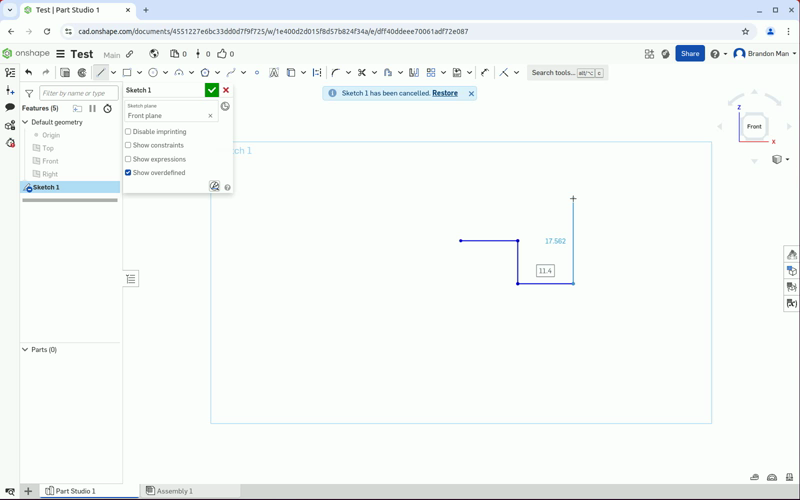
mouse_move(460, 198)
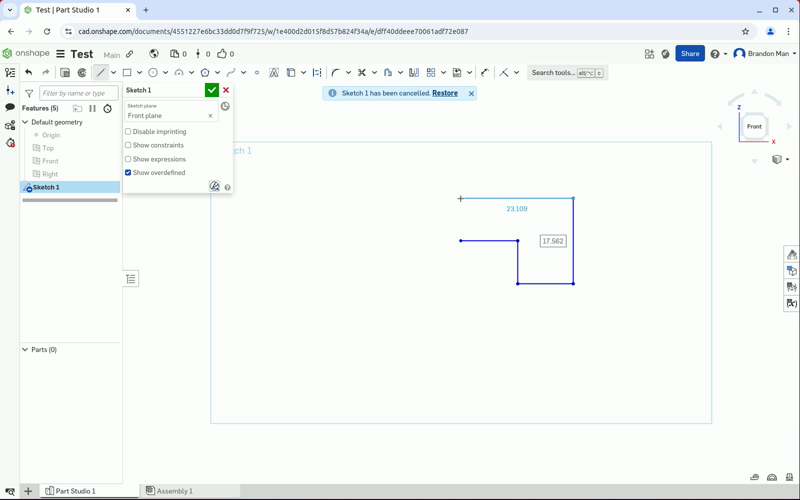
click(460, 198)
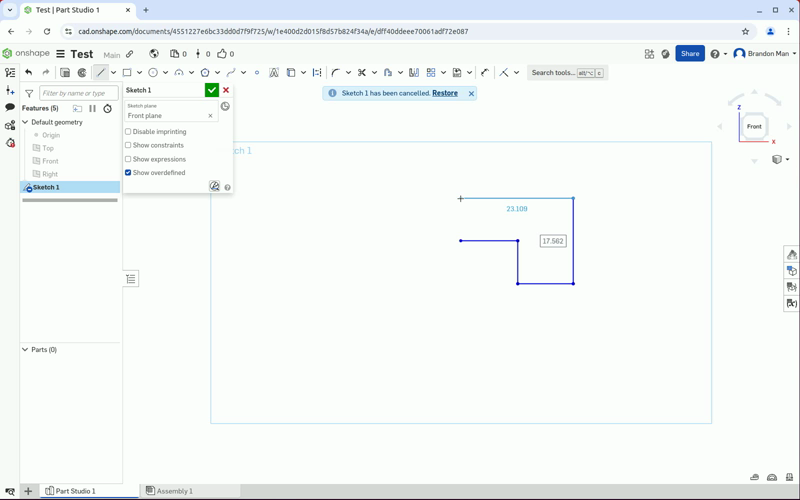
key_up(shift)
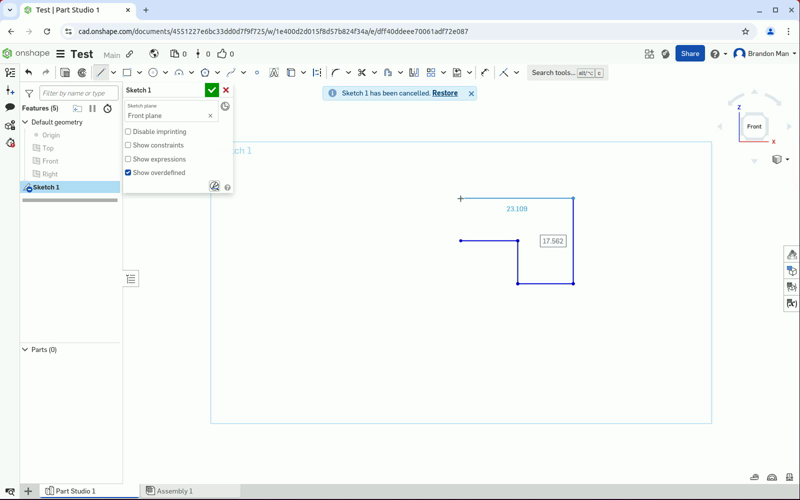
mouse_move(490, 198)
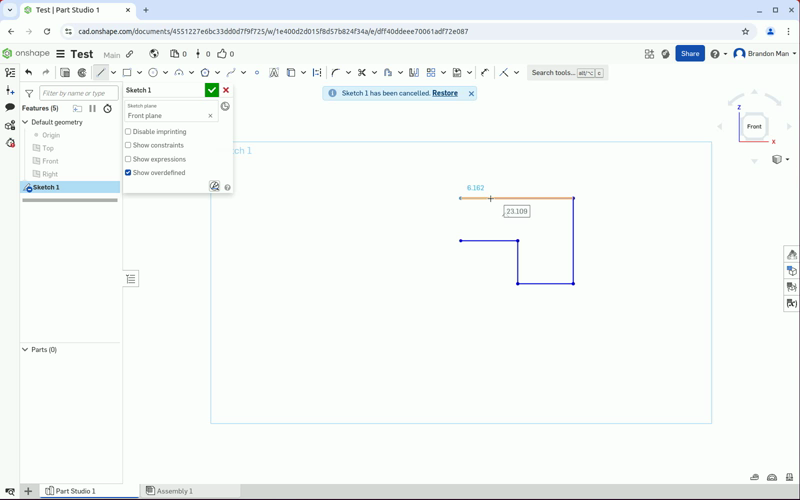
key_down(shift)
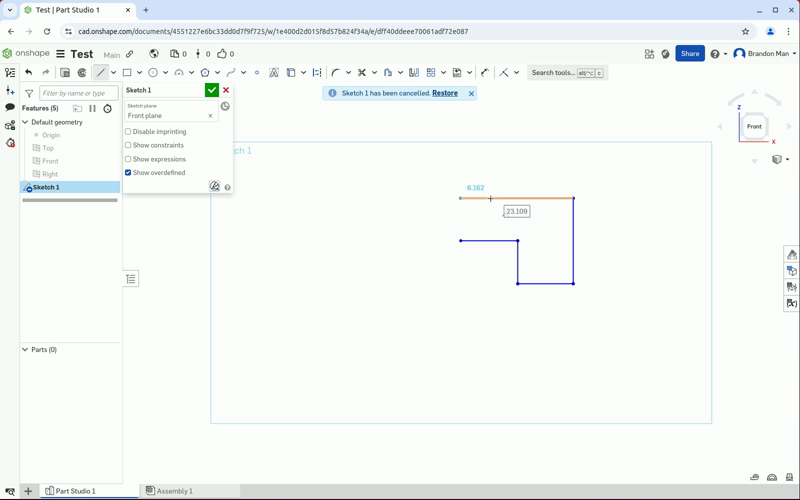
mouse_move(460, 240)
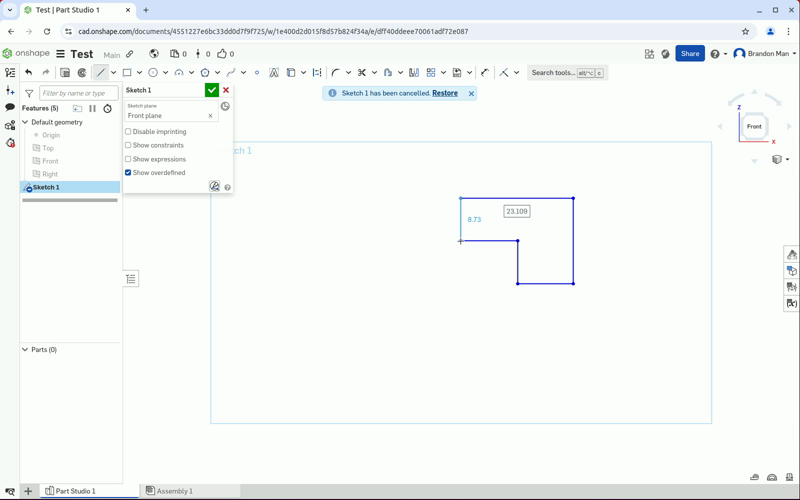
key_up(shift)
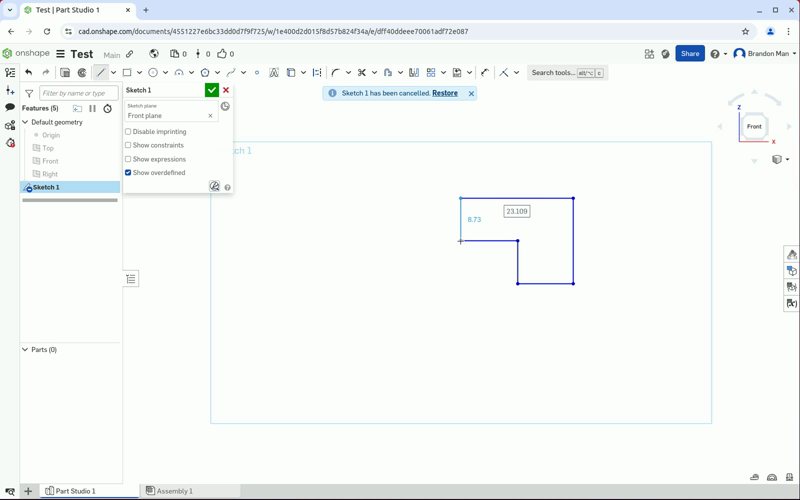
click(460, 240)
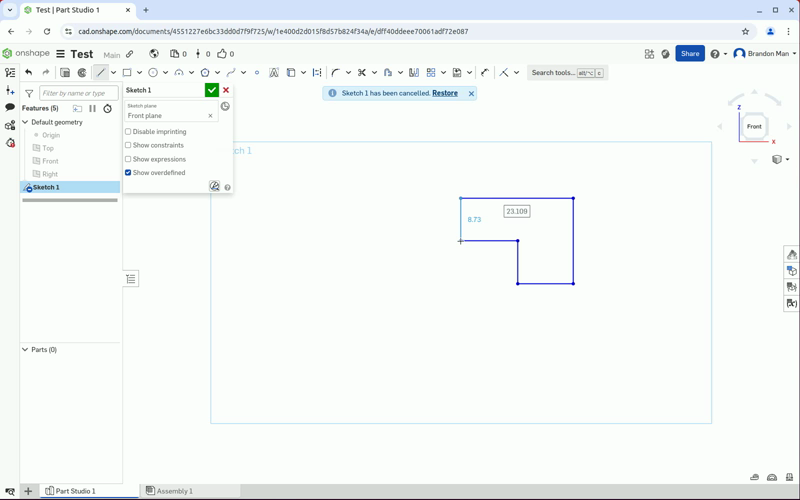
key(esc)
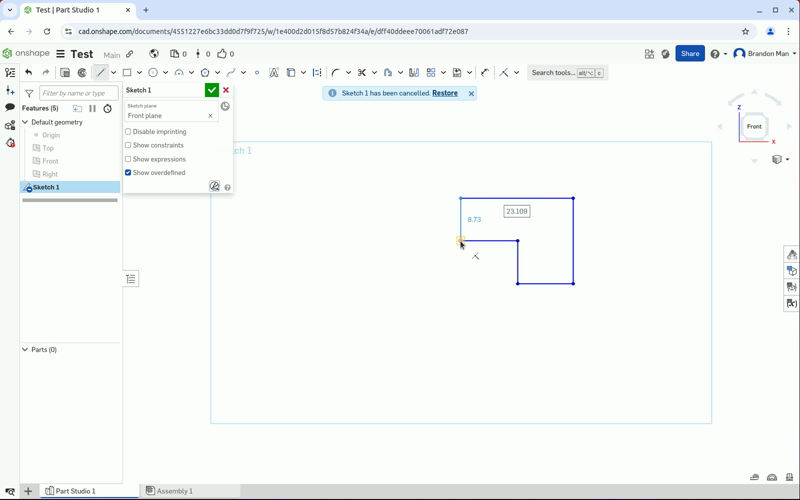
mouse_move(543, 263)
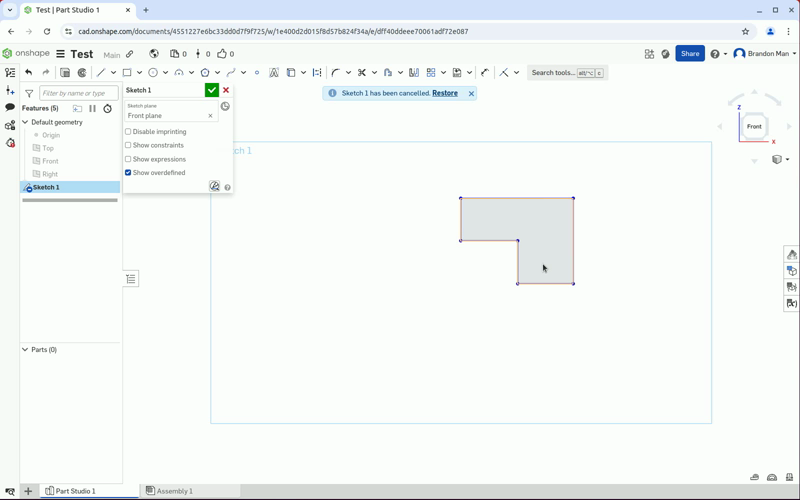
click(543, 263)
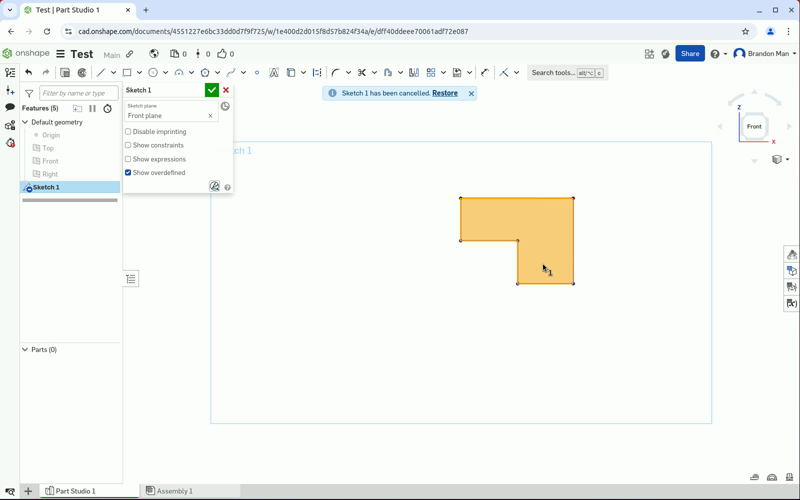
mouse_move(73, 352)
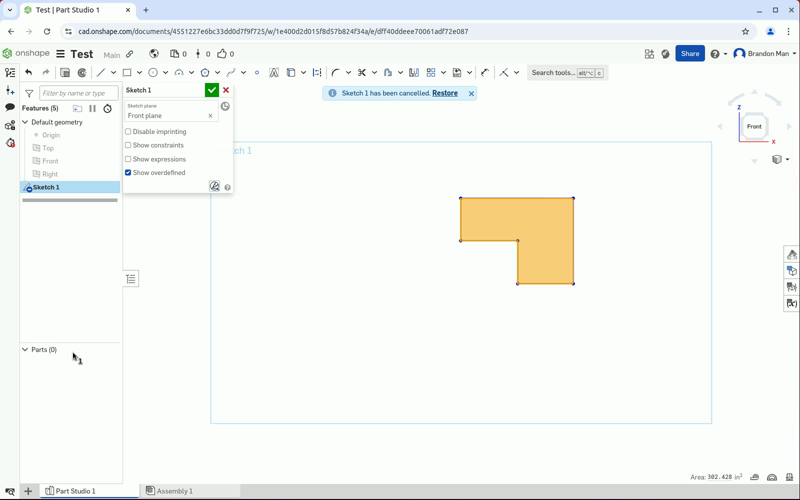
key(shift+y)
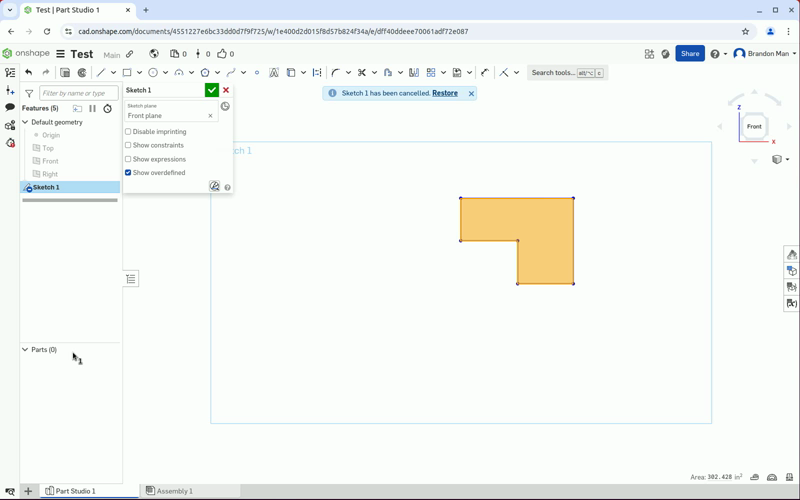
key(shift+e)
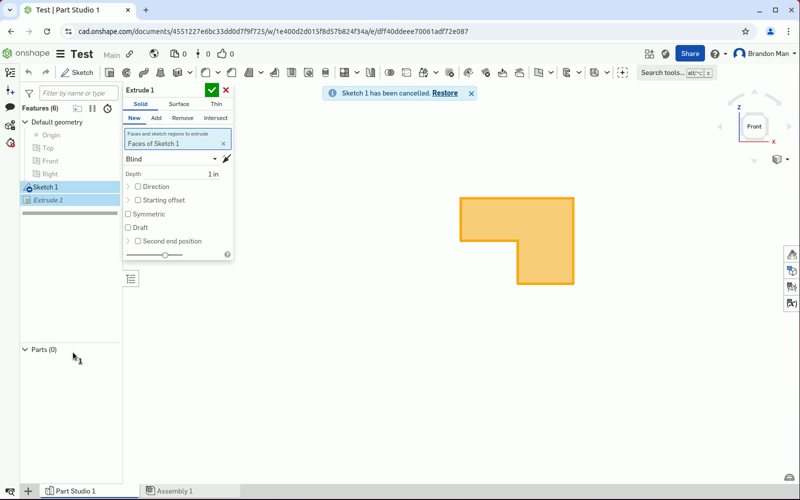
mouse_move(143, 106)
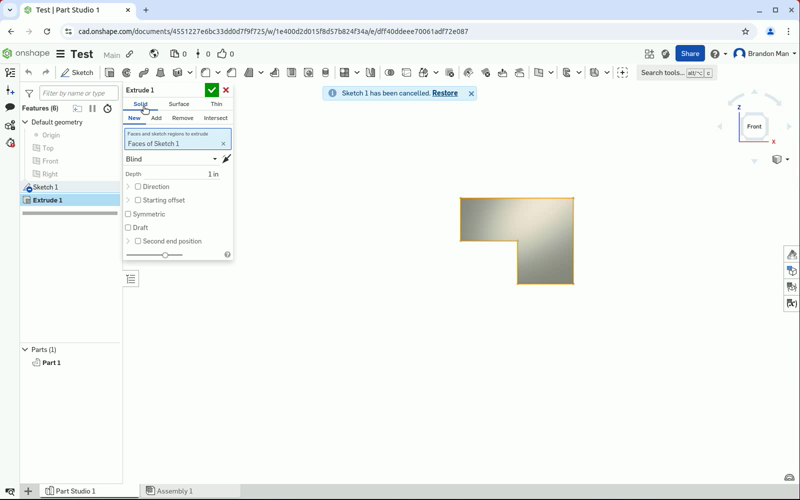
click(143, 106)
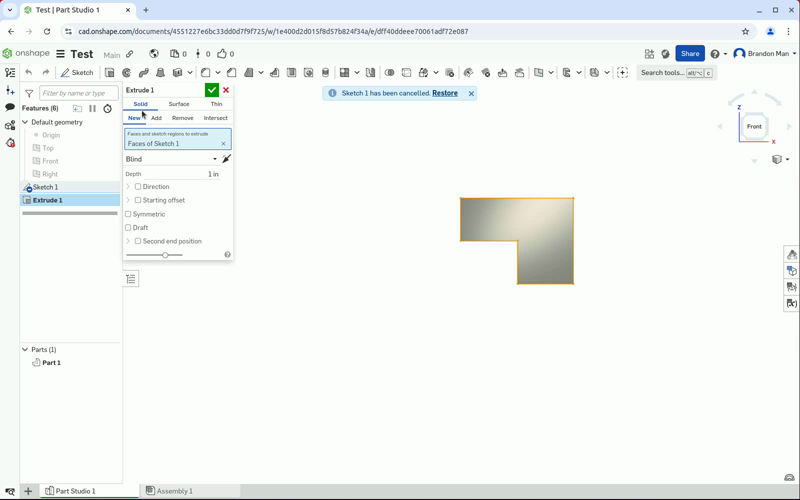
mouse_move(137, 120)
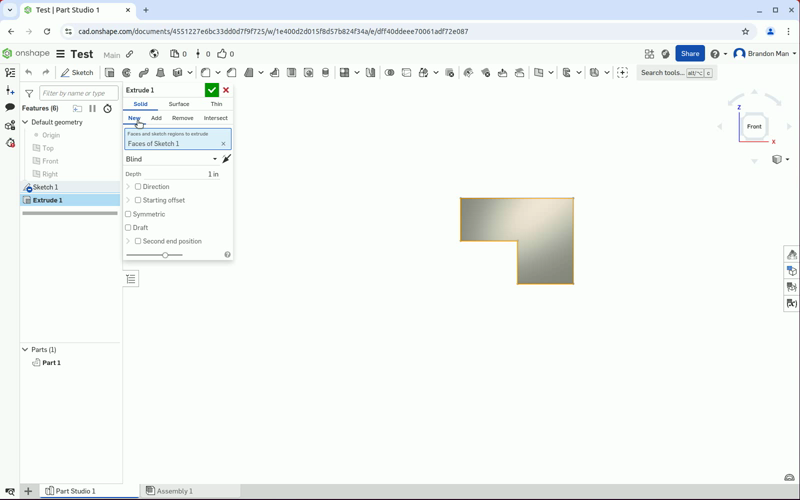
click(137, 120)
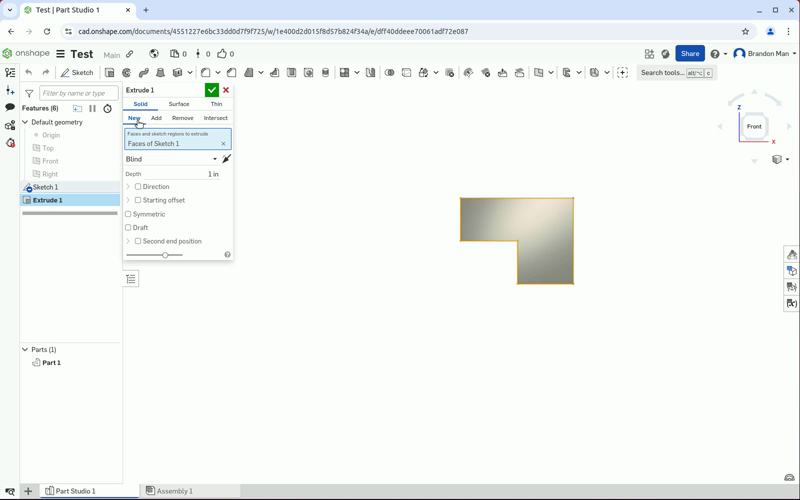
key(tab, 4)
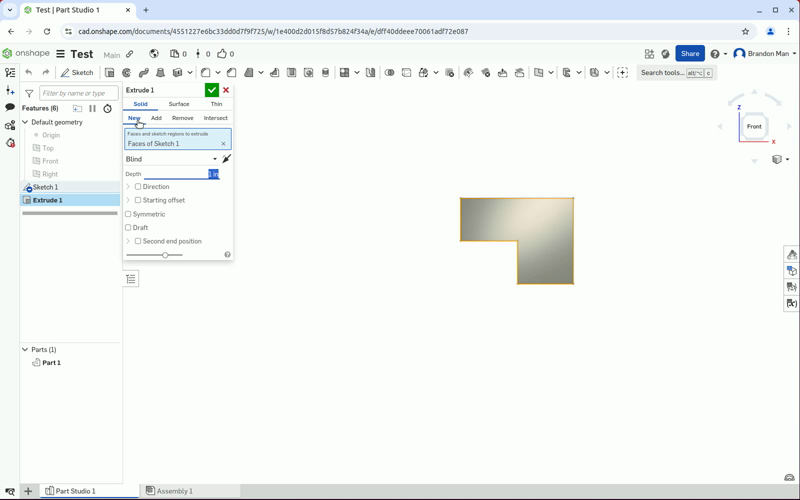
text(8.666)
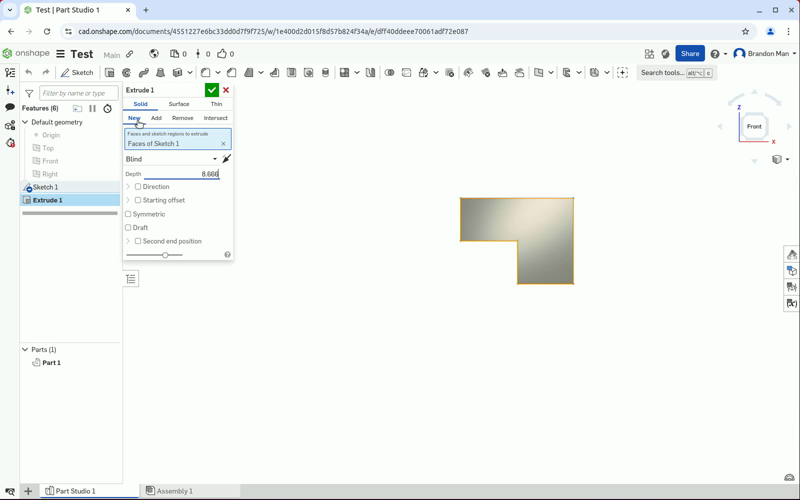
key(enter)
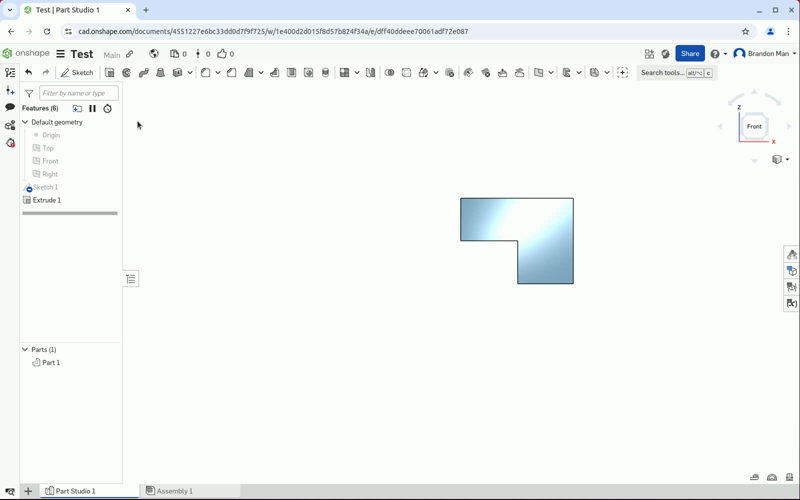
key(shift+h)
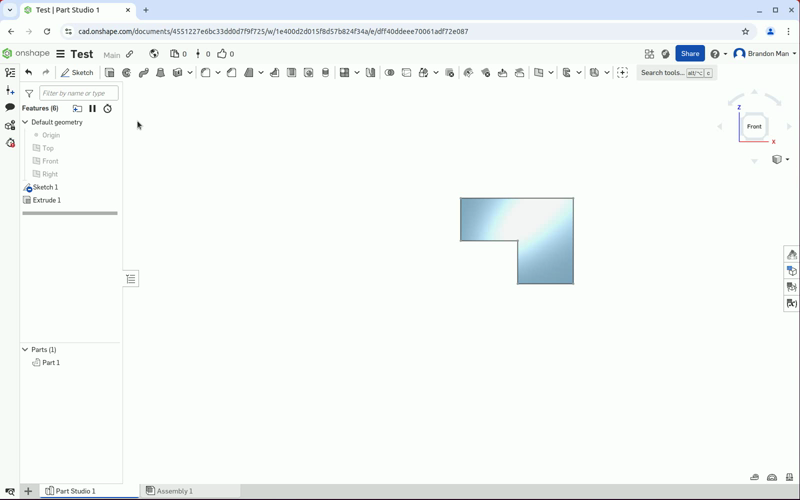
key(shift+h)
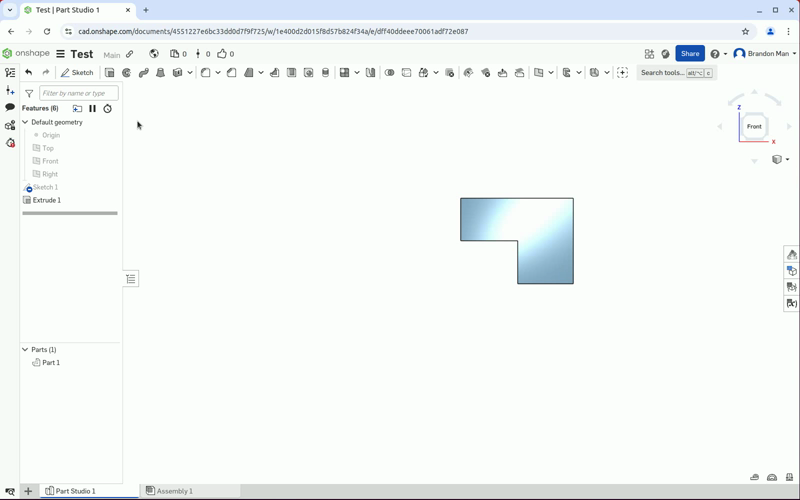
mouse_move(73, 189)
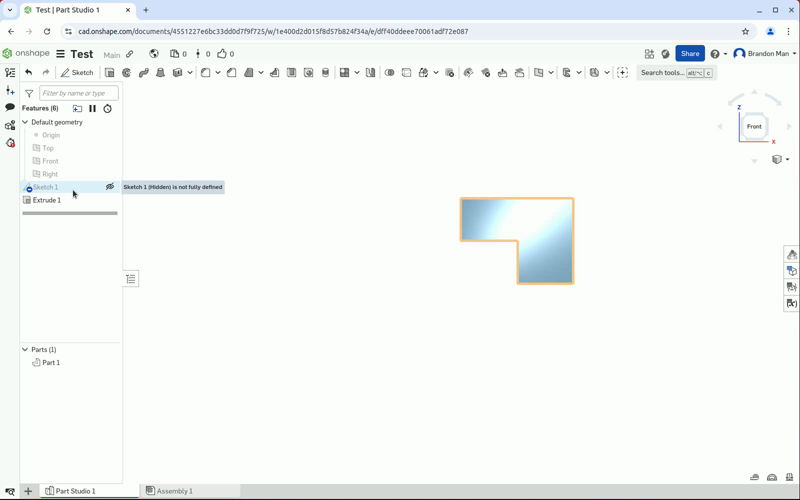
click(73, 189)
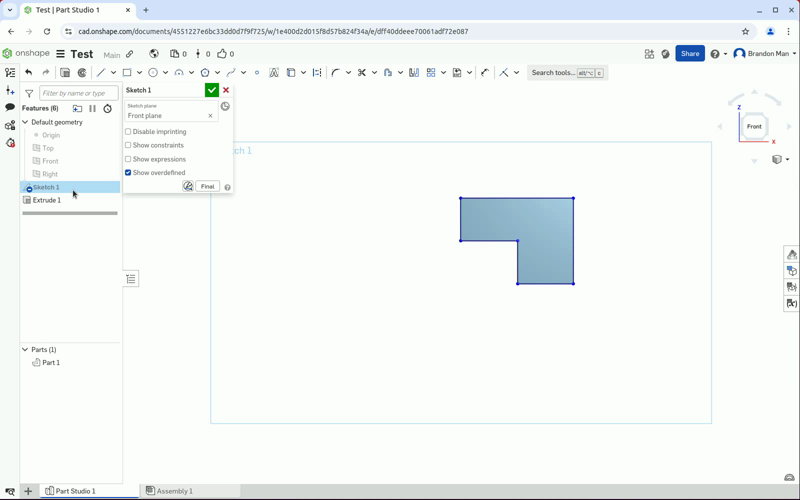
mouse_move(229, 92)
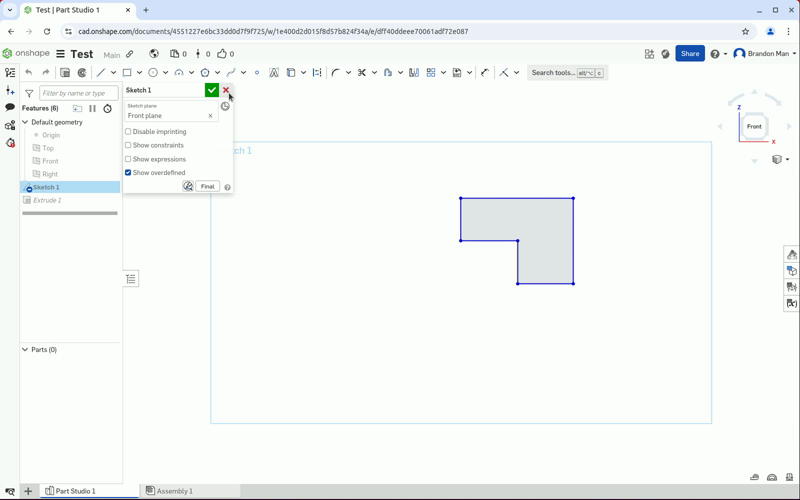
click(229, 92)
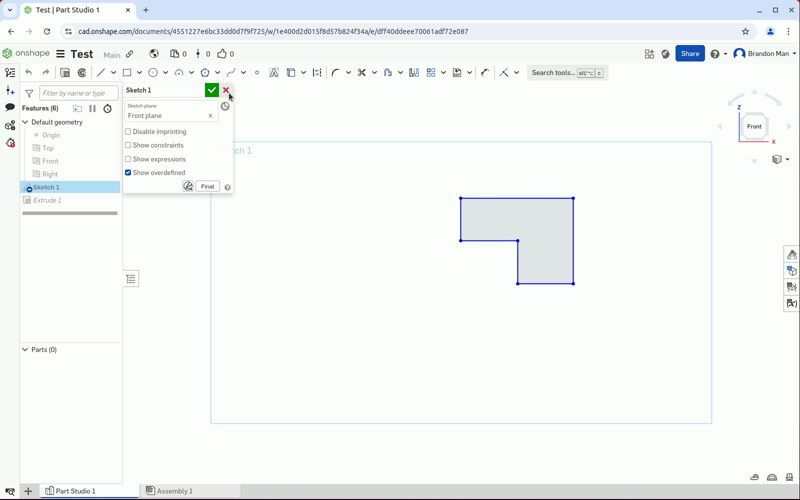
key(shift+s)
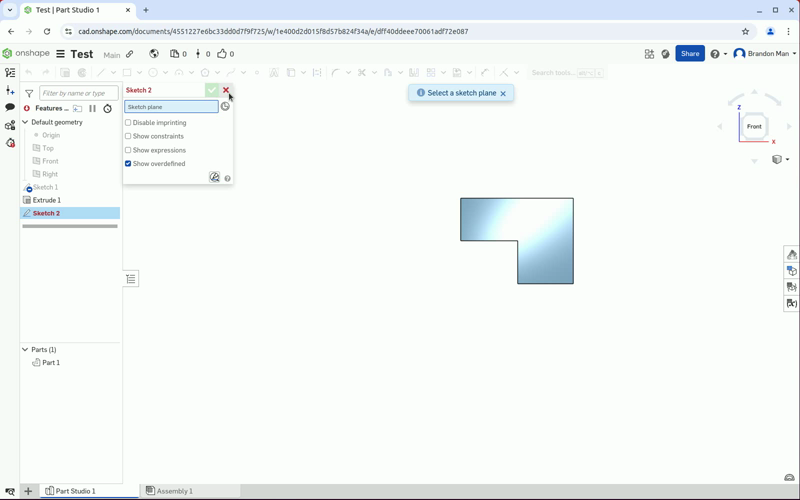
mouse_move(73, 163)
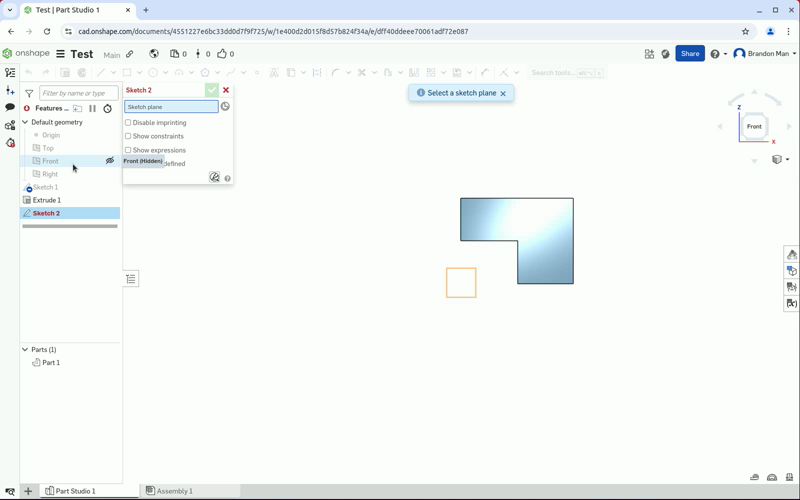
click(73, 163)
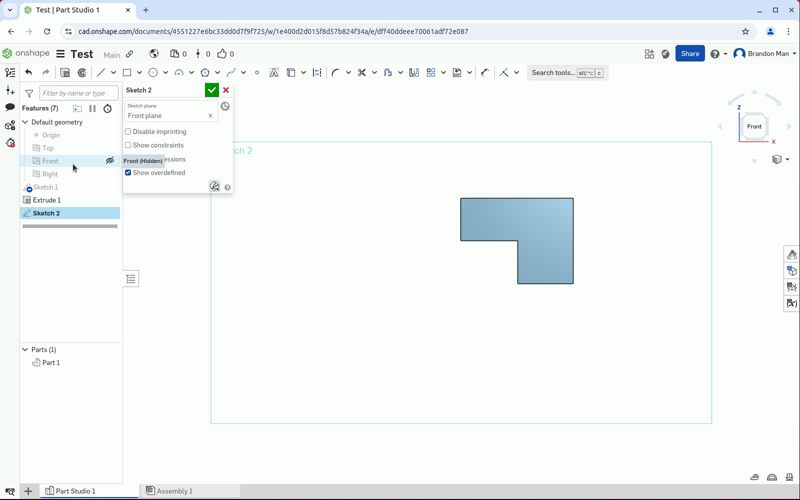
mouse_move(73, 352)
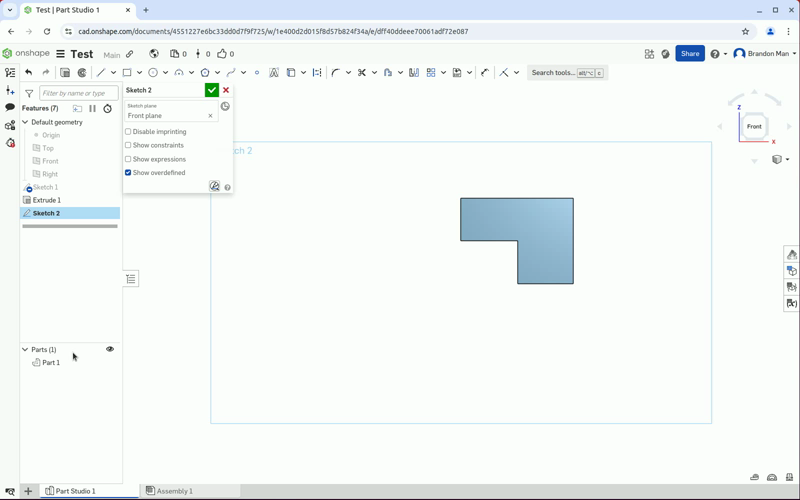
key(y)
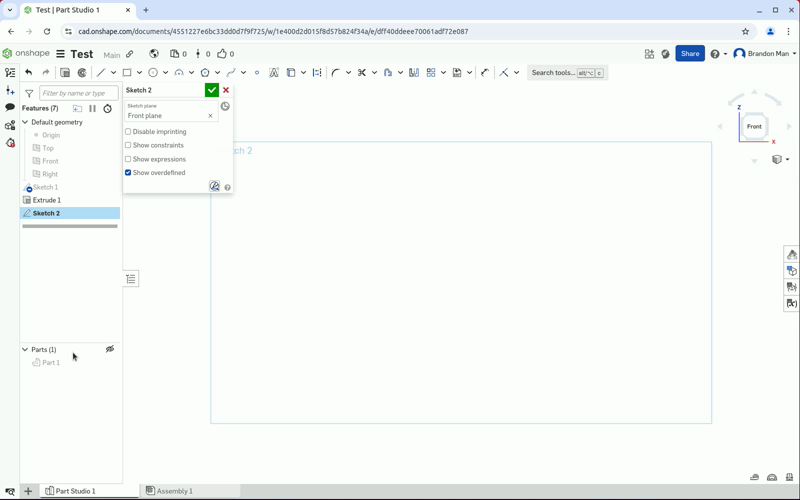
key(l)
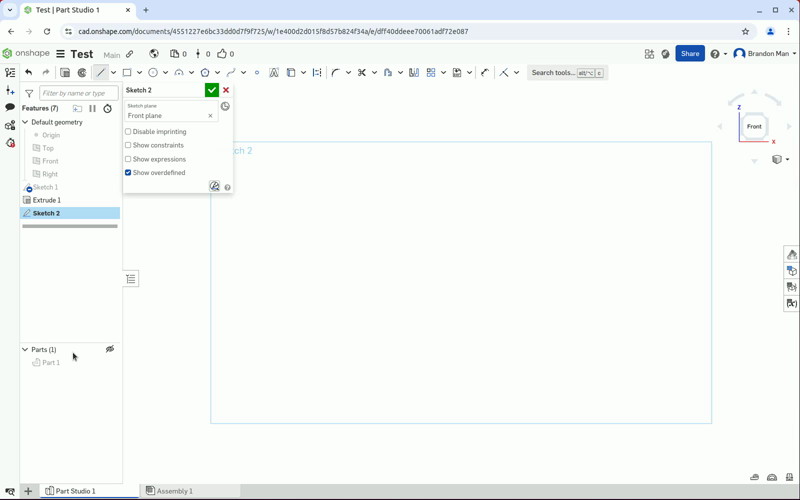
key_down(shift)
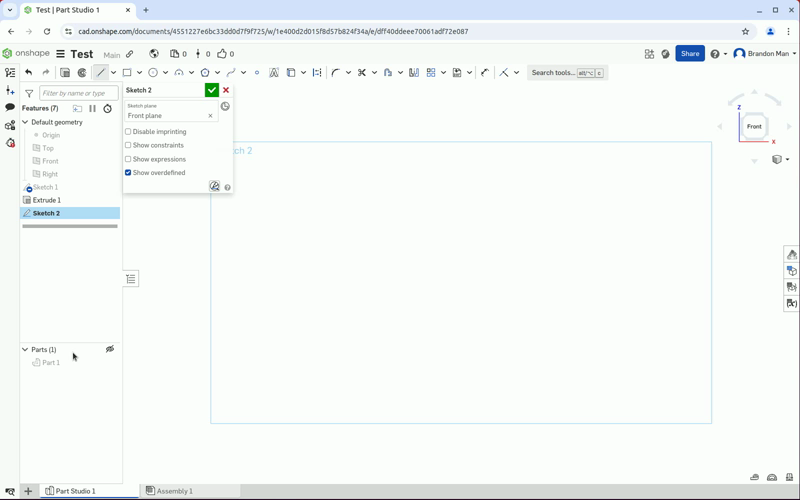
mouse_move(460, 282)
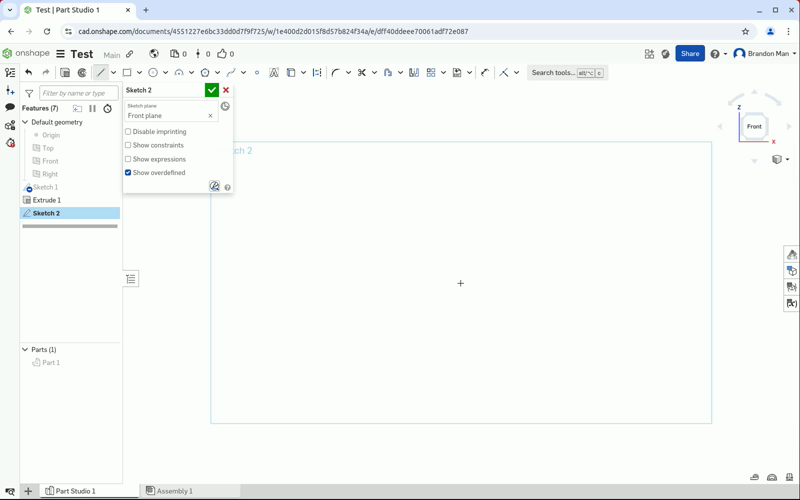
click(460, 282)
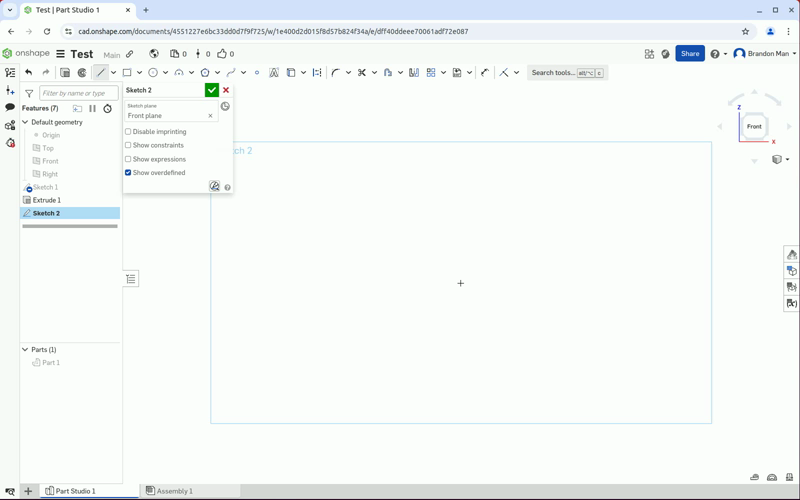
key_up(shift)
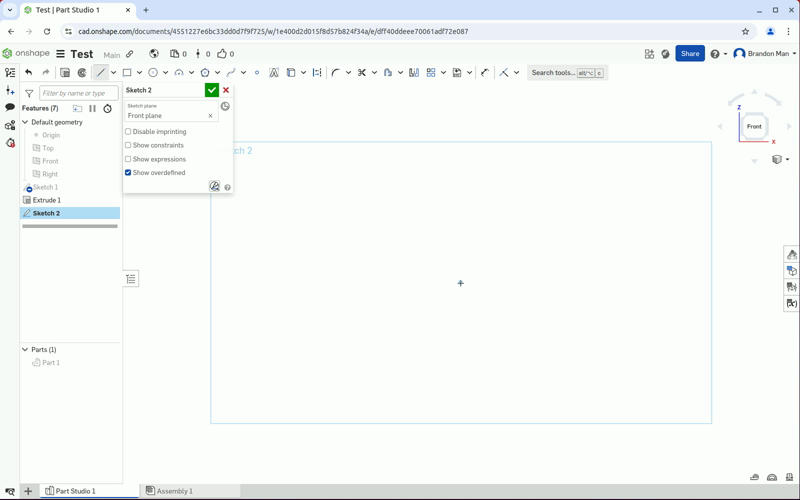
key_down(shift)
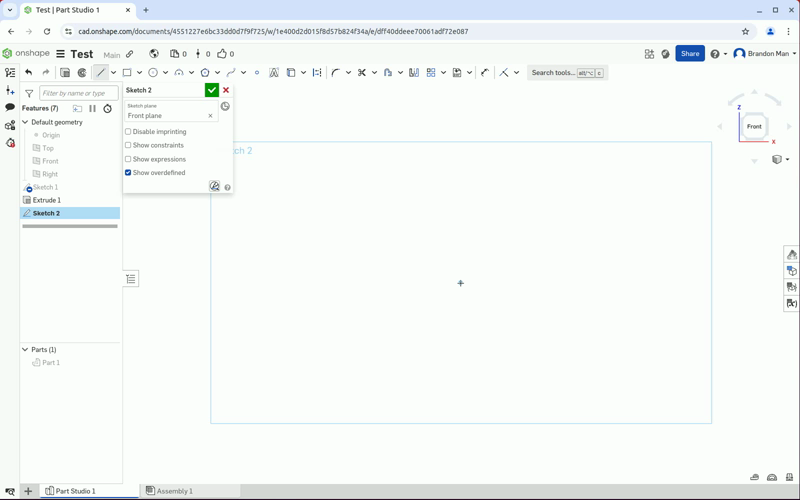
mouse_move(490, 282)
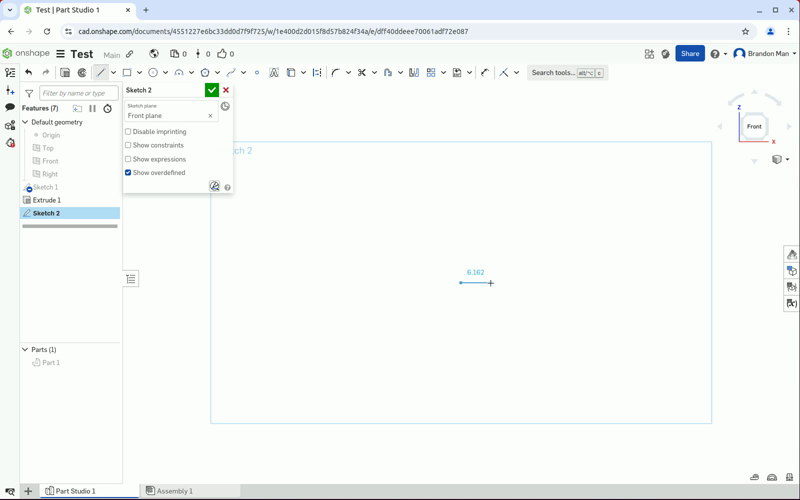
mouse_move(517, 282)
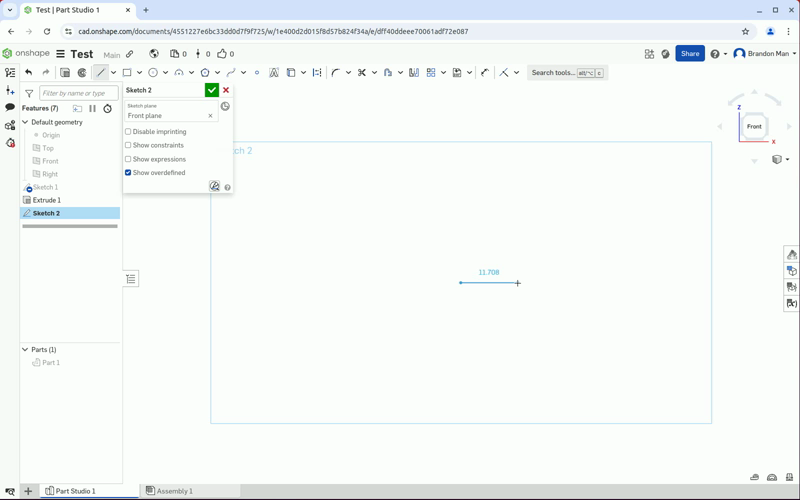
click(517, 282)
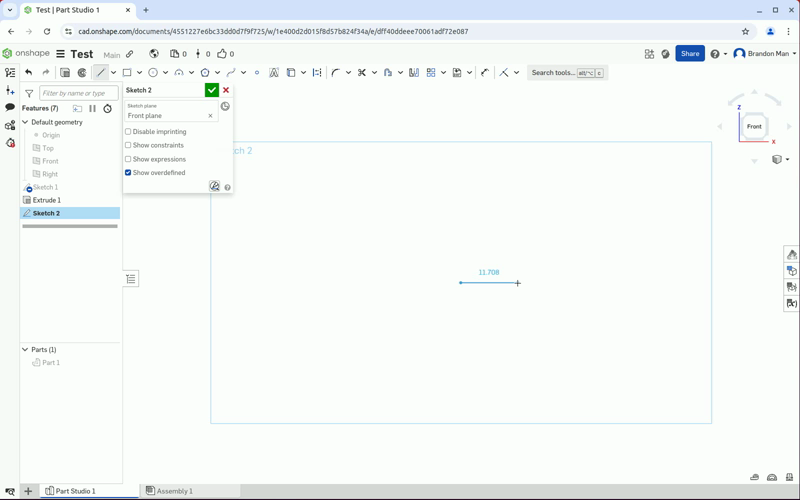
key_up(shift)
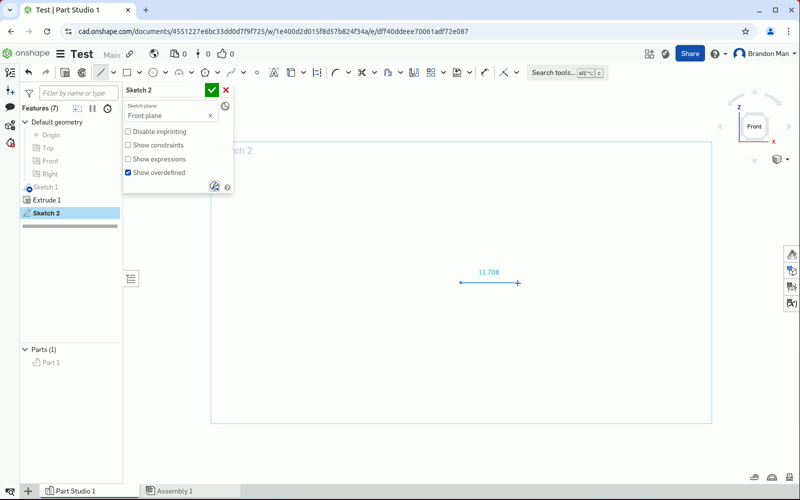
key_down(shift)
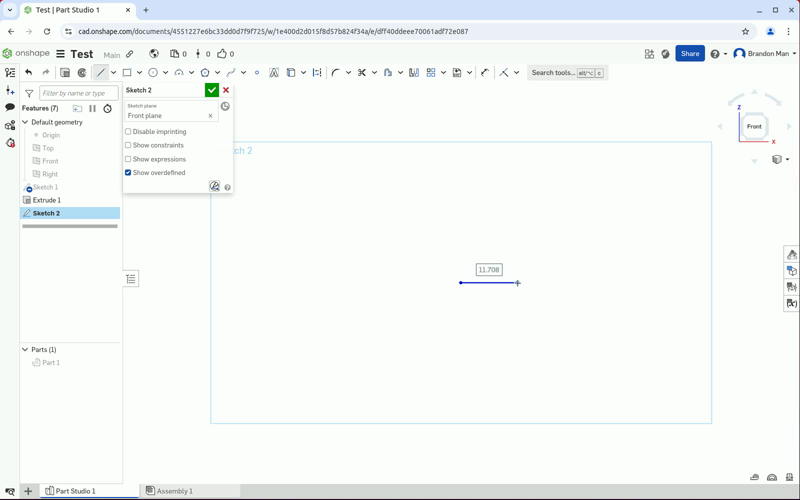
mouse_move(547, 282)
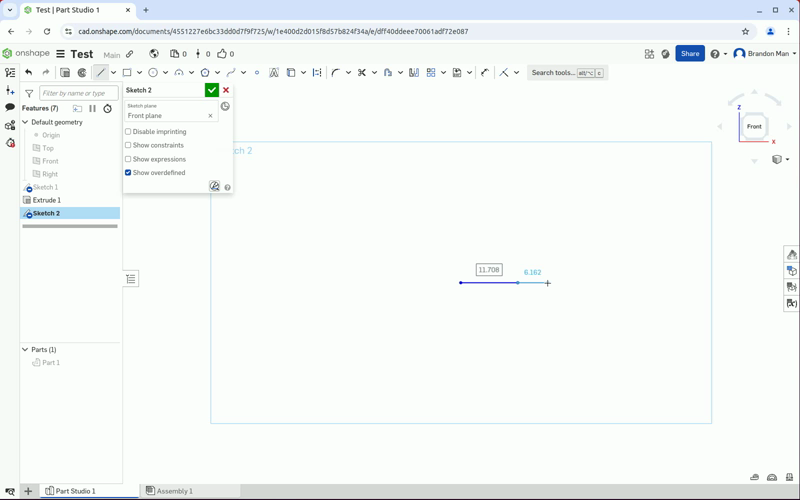
mouse_move(517, 240)
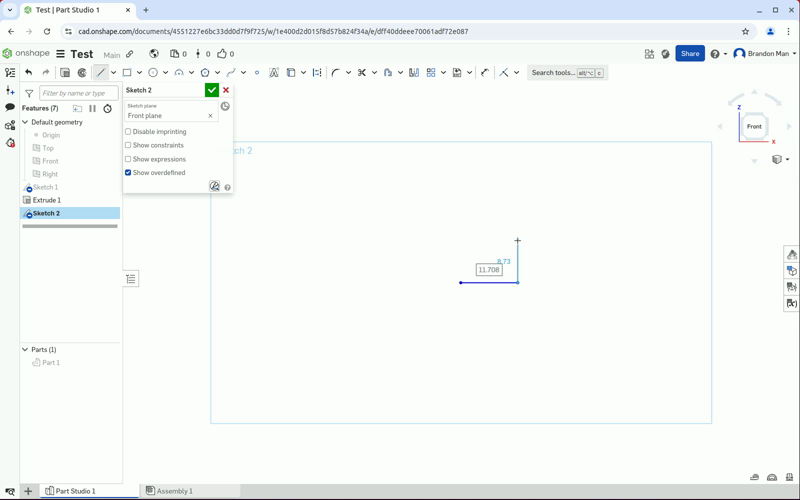
click(517, 240)
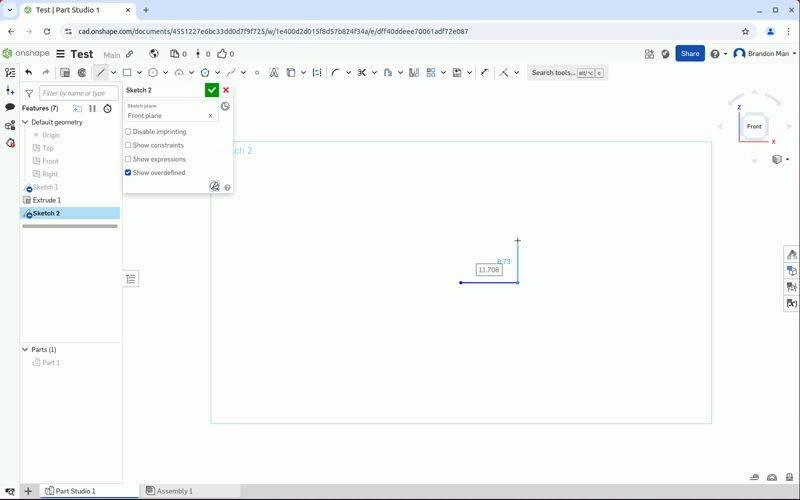
key_up(shift)
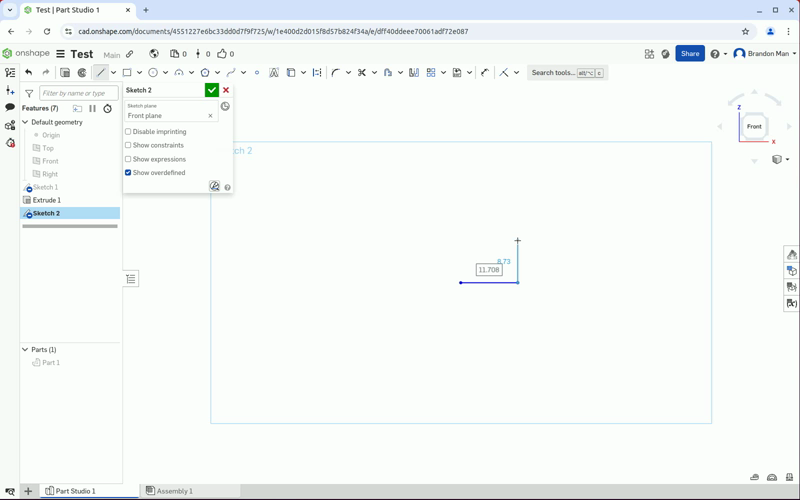
key_down(shift)
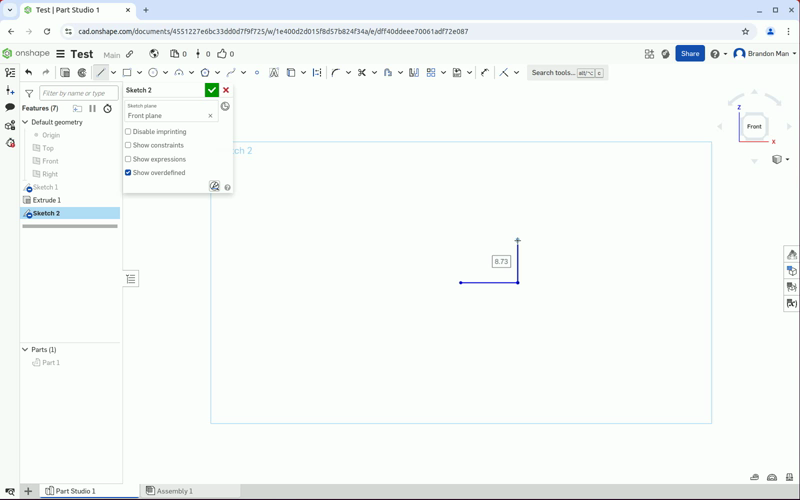
mouse_move(547, 240)
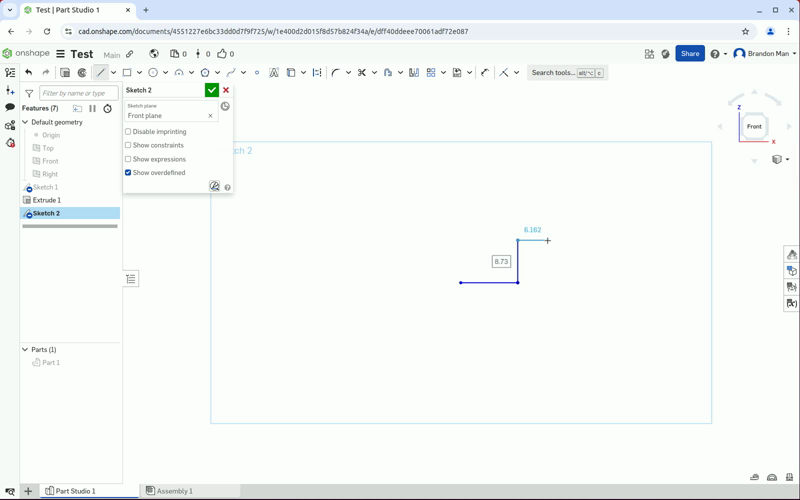
mouse_move(460, 240)
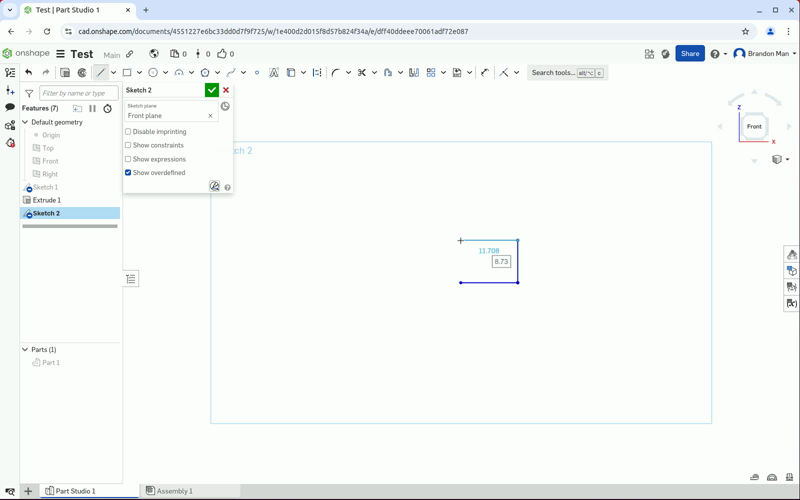
click(460, 240)
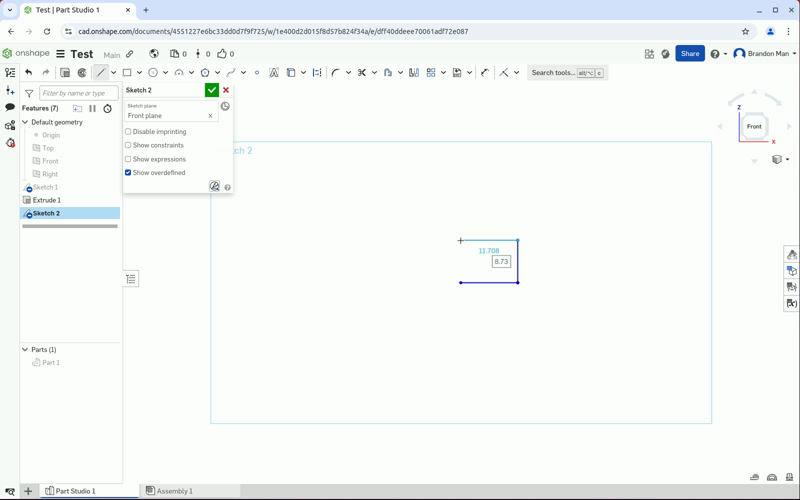
key_up(shift)
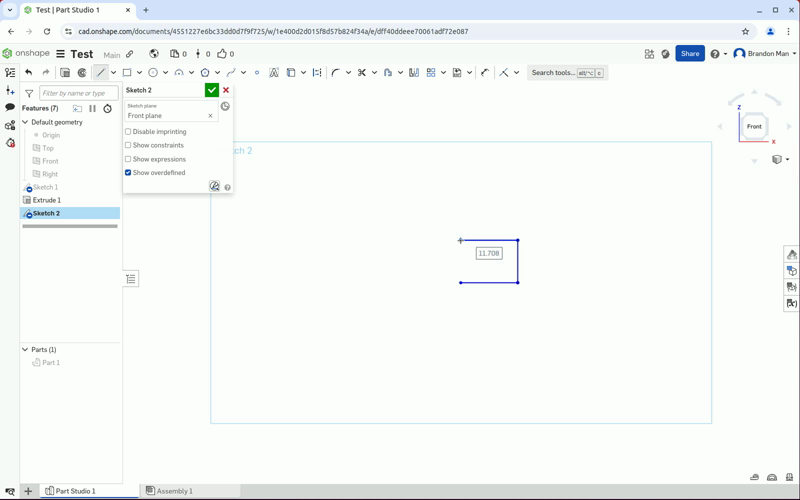
mouse_move(490, 240)
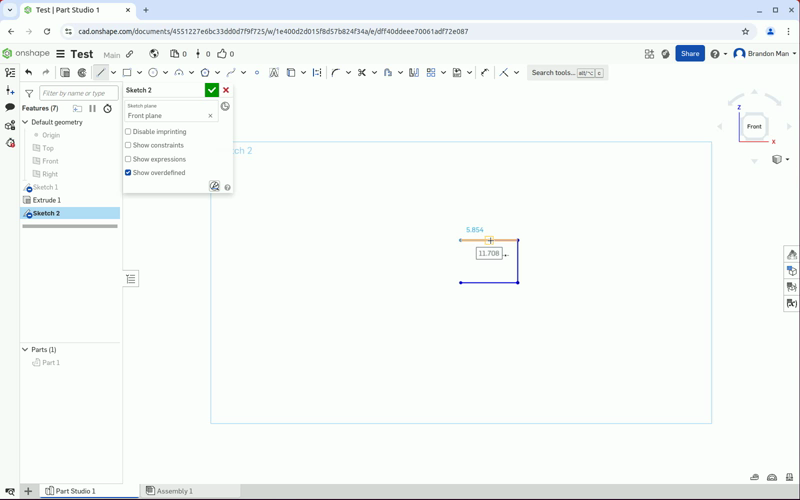
key_down(shift)
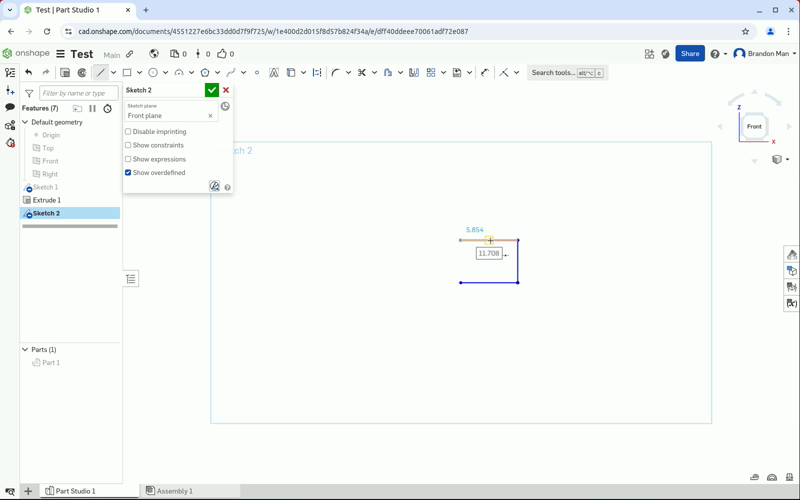
mouse_move(460, 282)
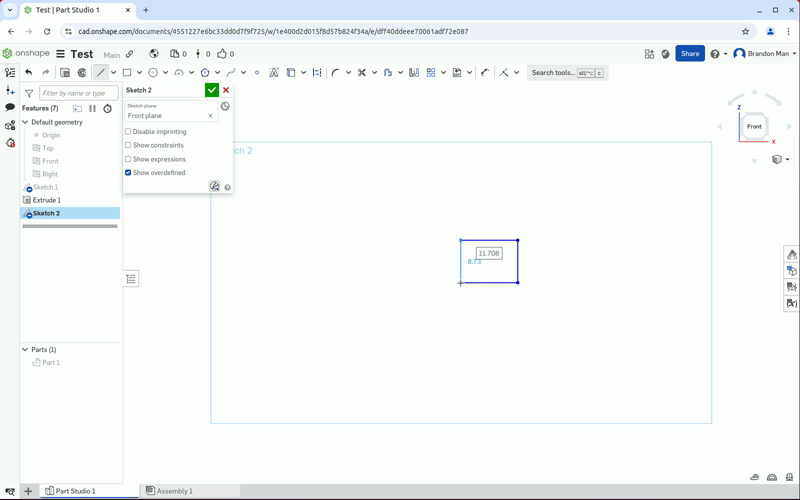
key_up(shift)
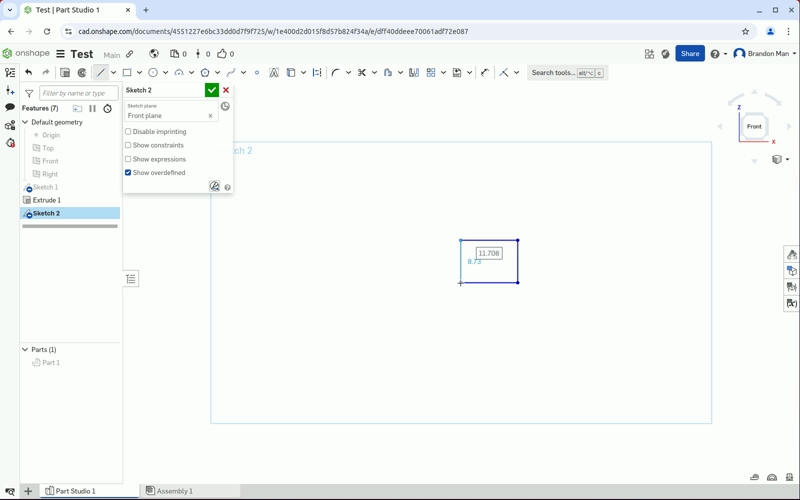
click(460, 282)
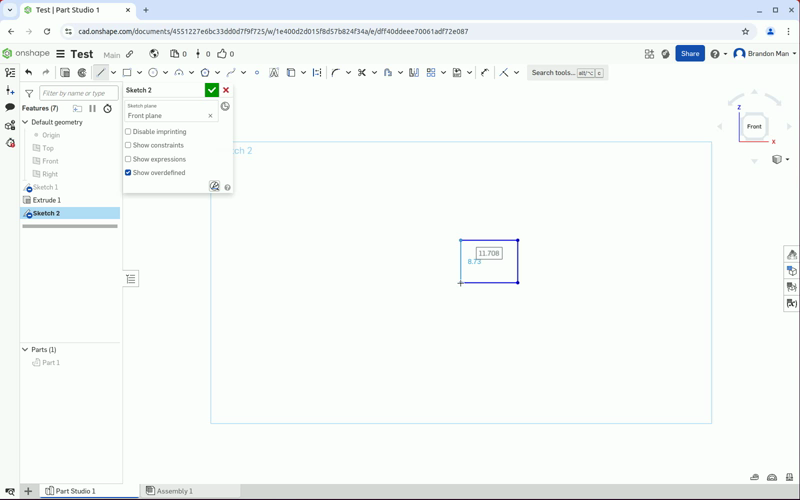
key(esc)
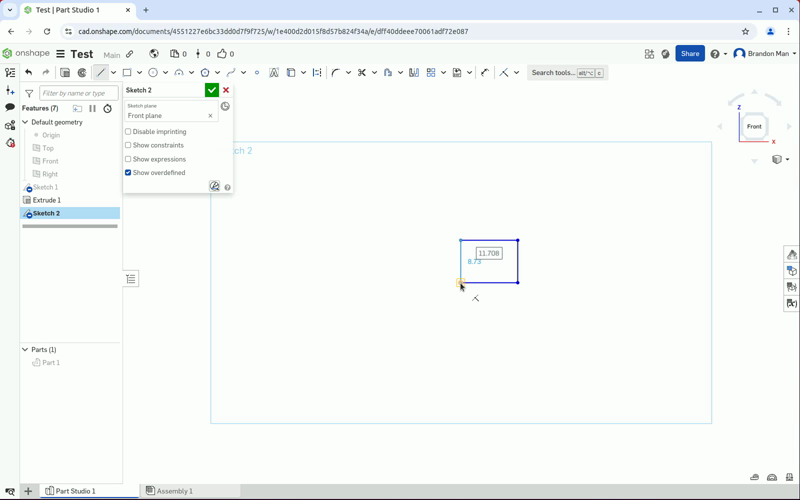
mouse_move(509, 278)
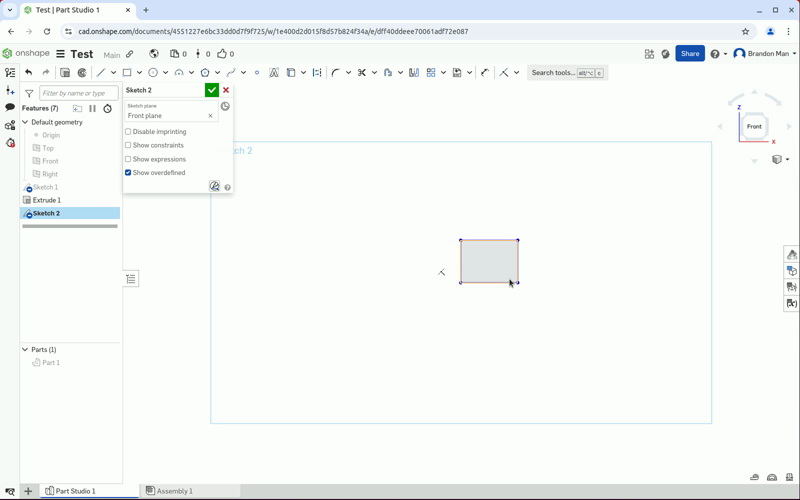
click(509, 278)
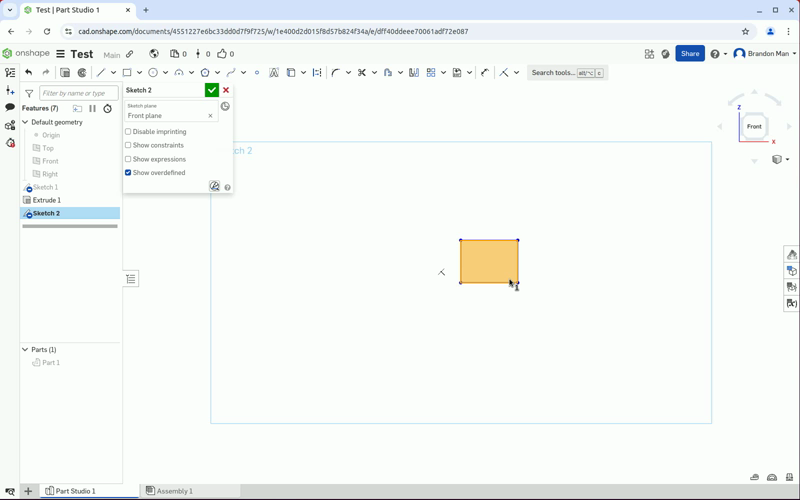
mouse_move(73, 352)
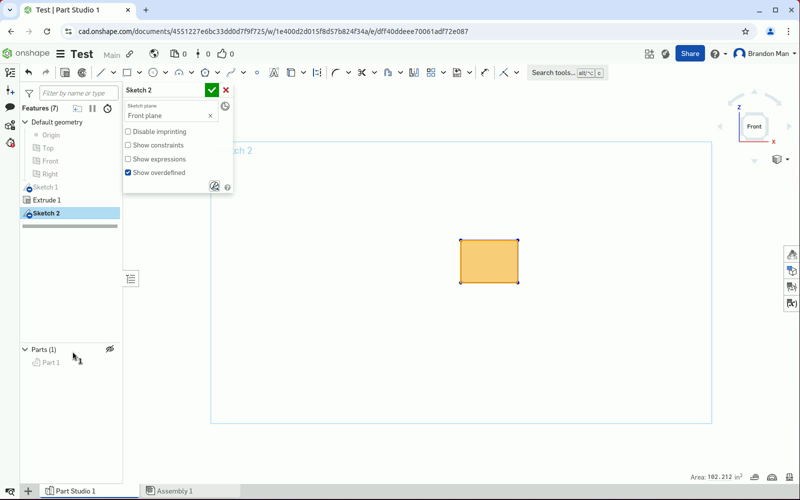
key(shift+y)
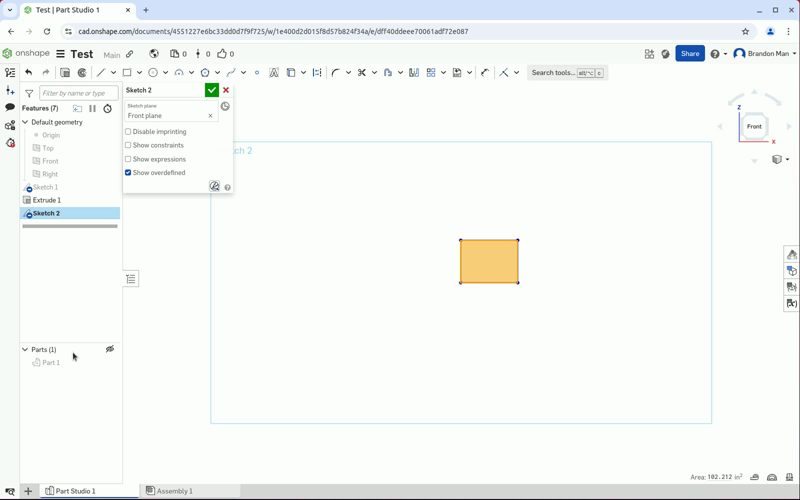
key(shift+e)
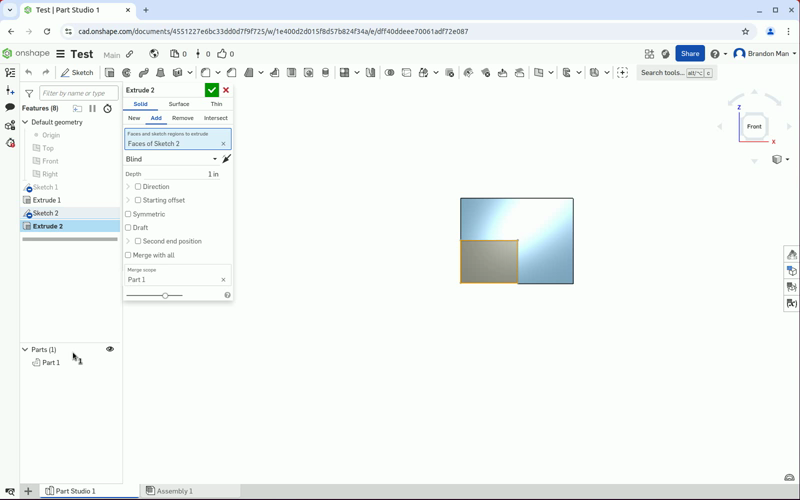
mouse_move(143, 106)
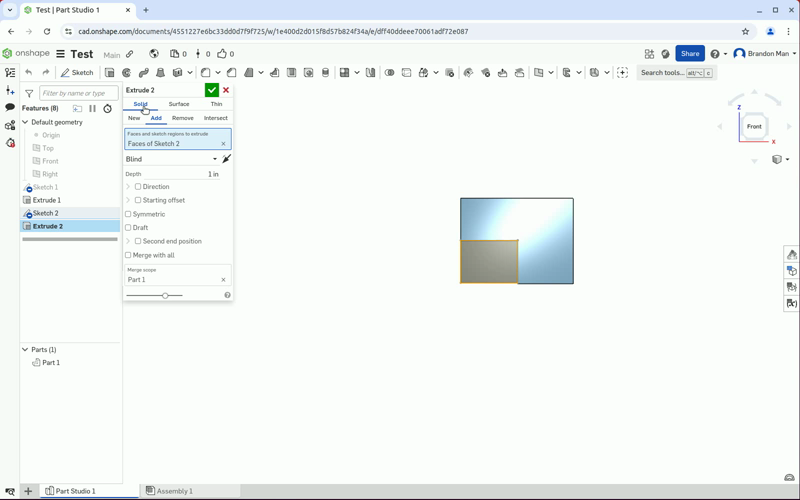
click(143, 106)
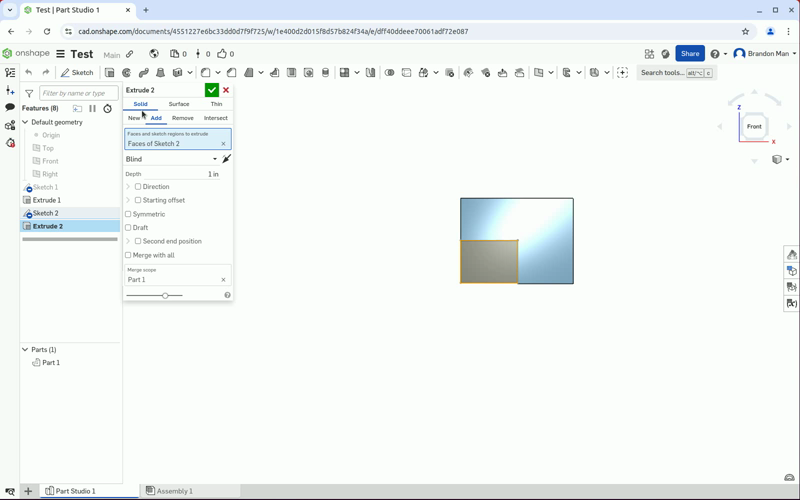
mouse_move(137, 120)
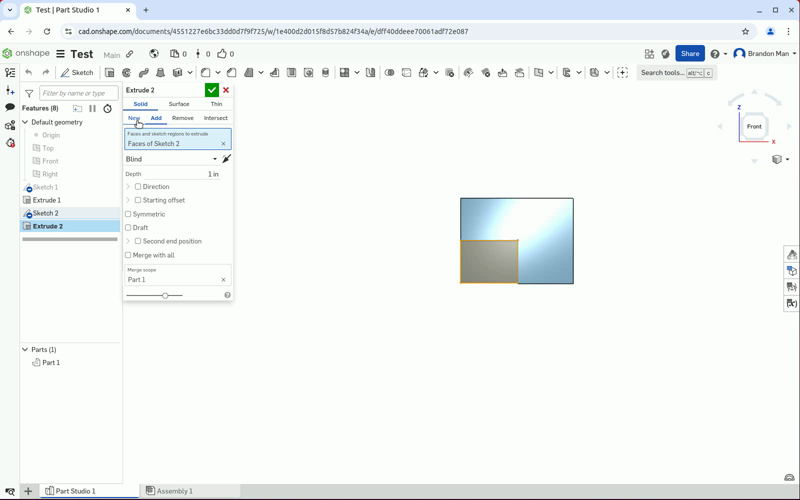
click(137, 120)
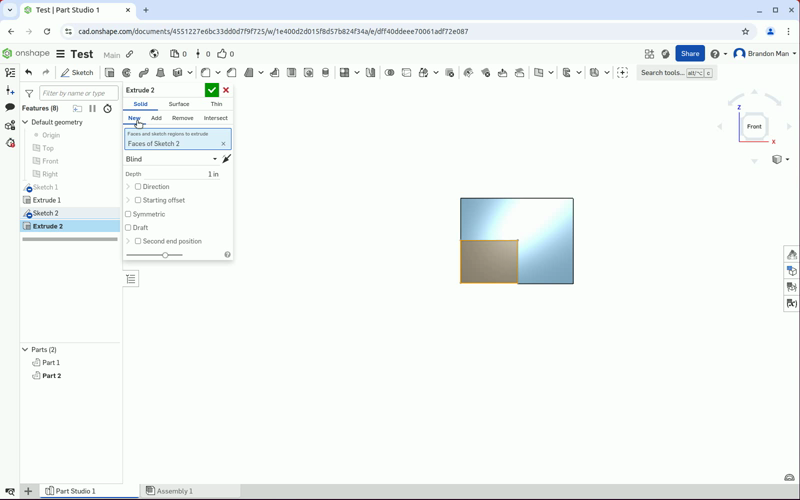
key(tab, 4)
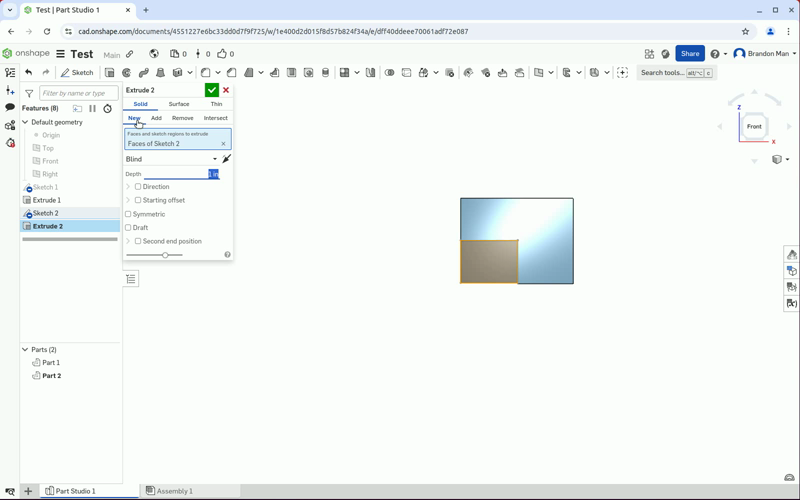
text(8.666)
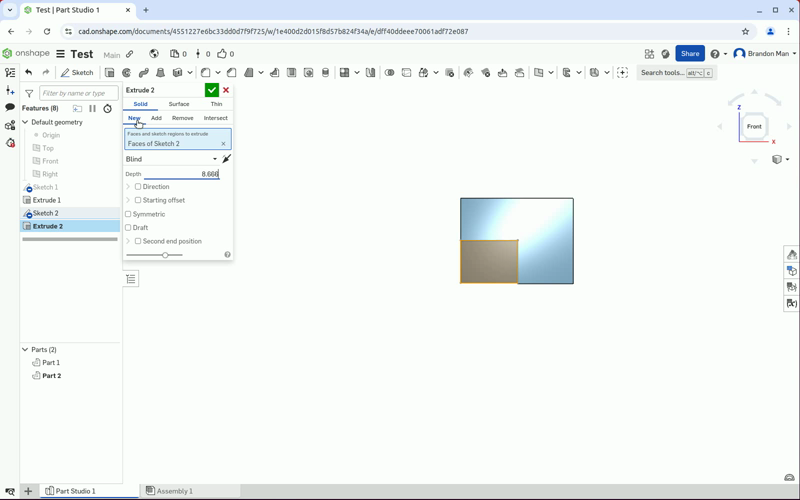
key(enter)
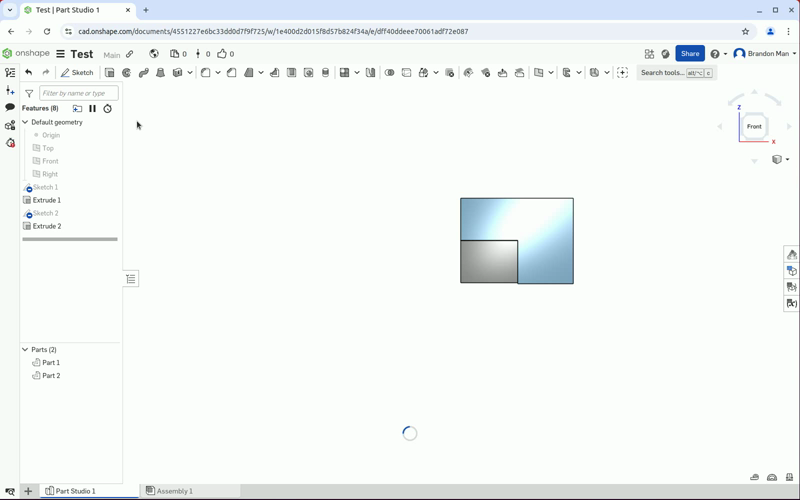
key(shift+h)
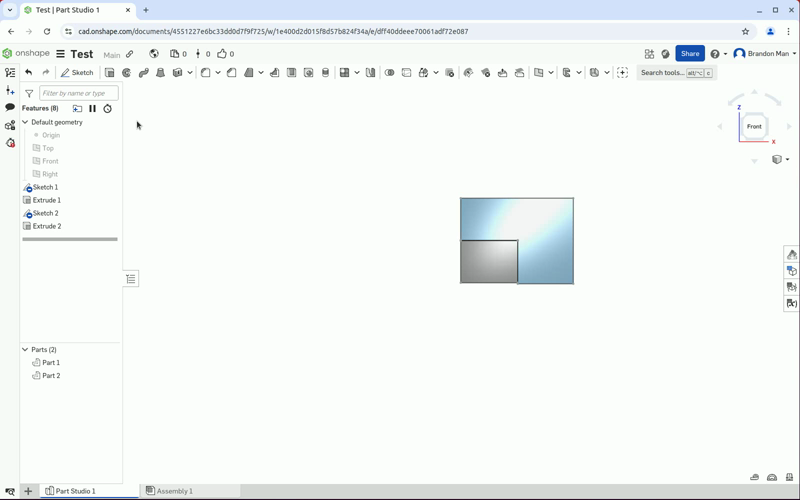
key(shift+h)
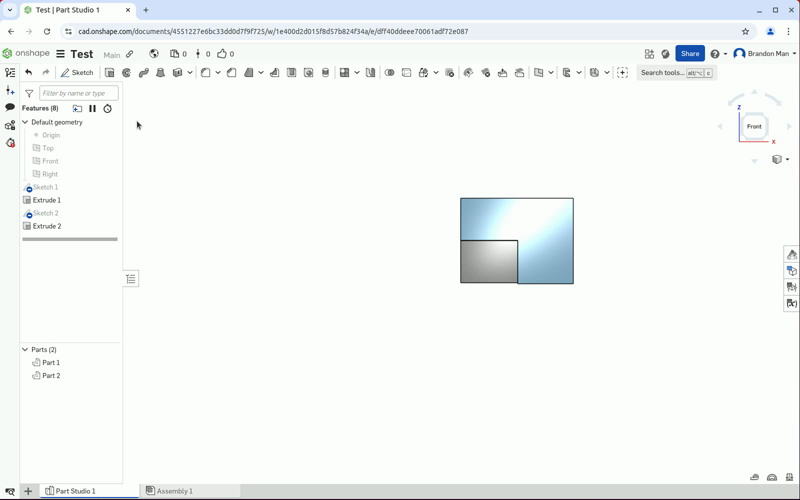
mouse_move(73, 189)
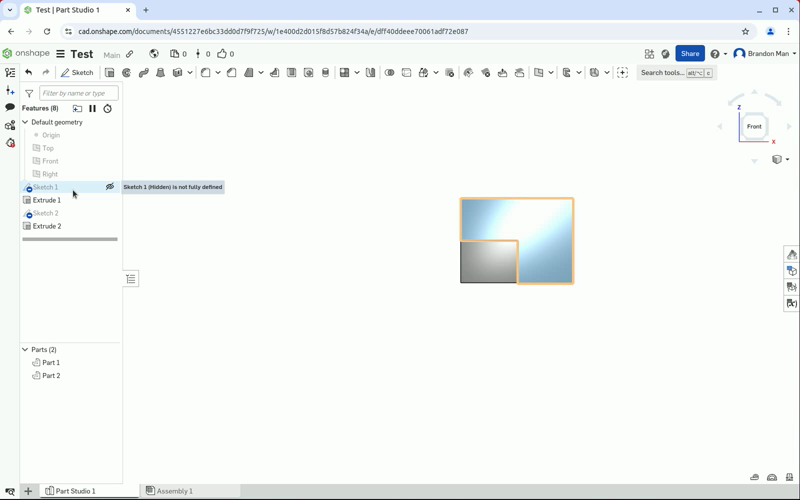
click(73, 189)
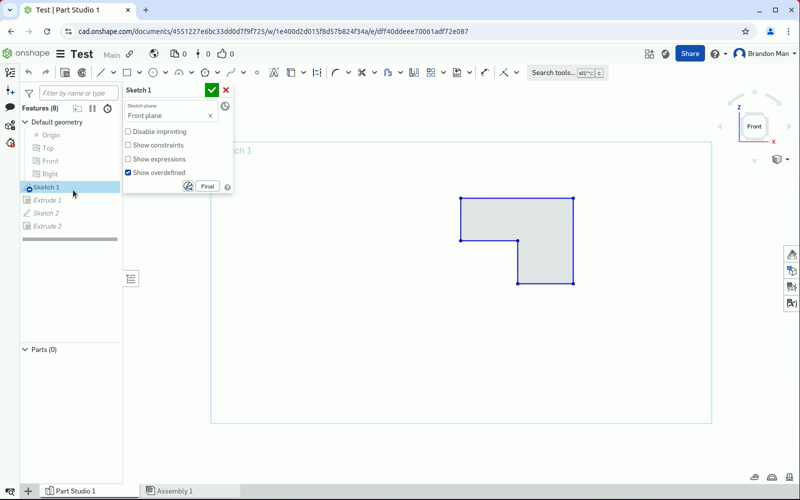
mouse_move(229, 92)
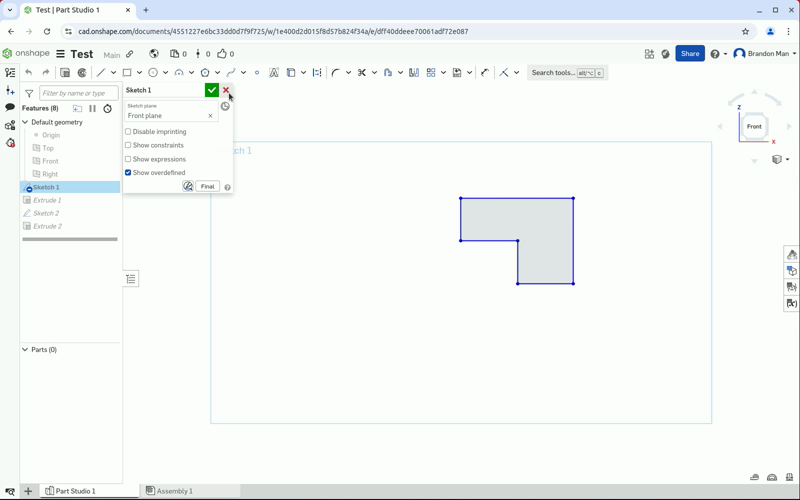
click(229, 92)
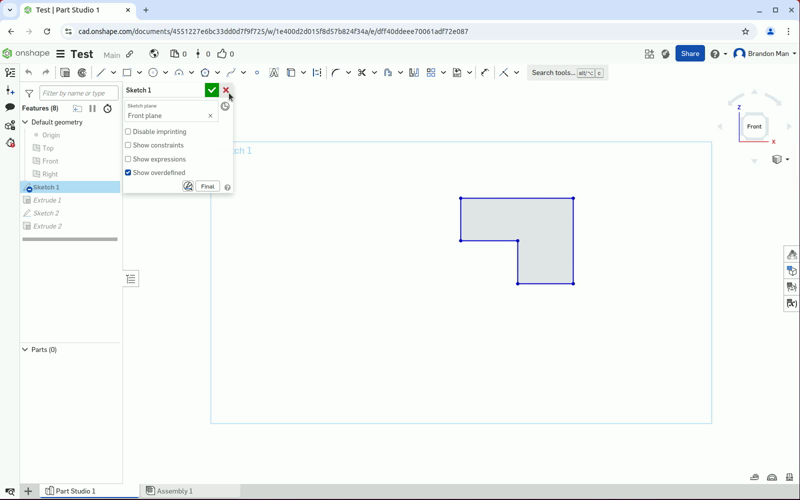
key(shift+s)
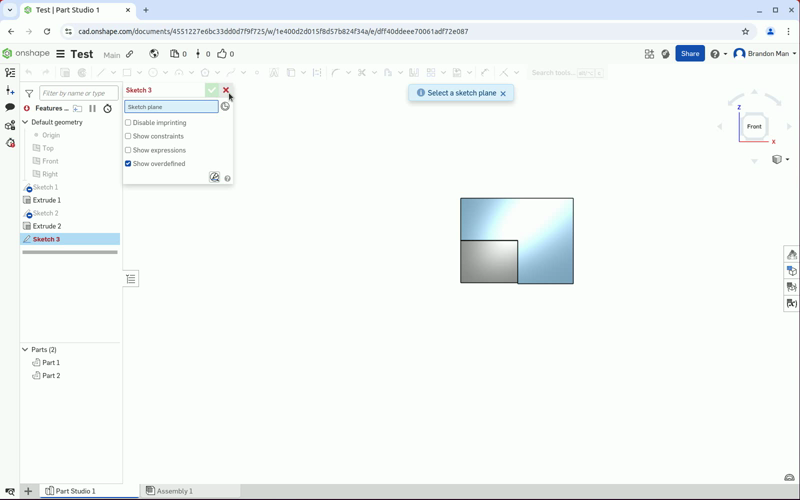
mouse_move(73, 163)
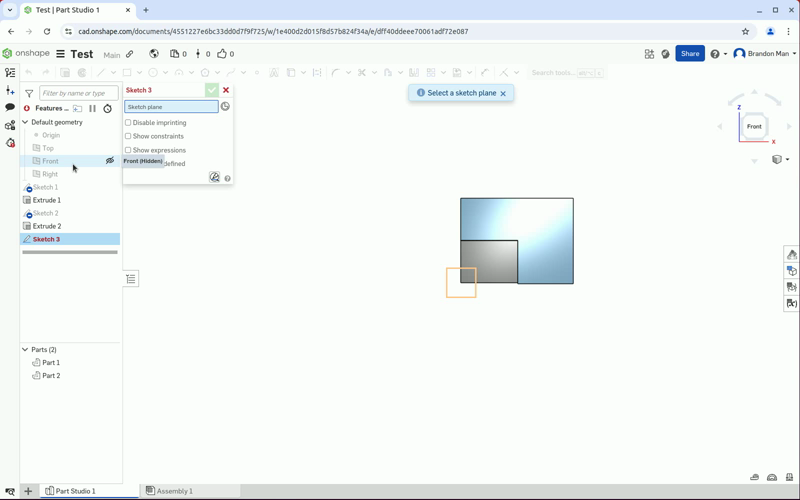
click(73, 163)
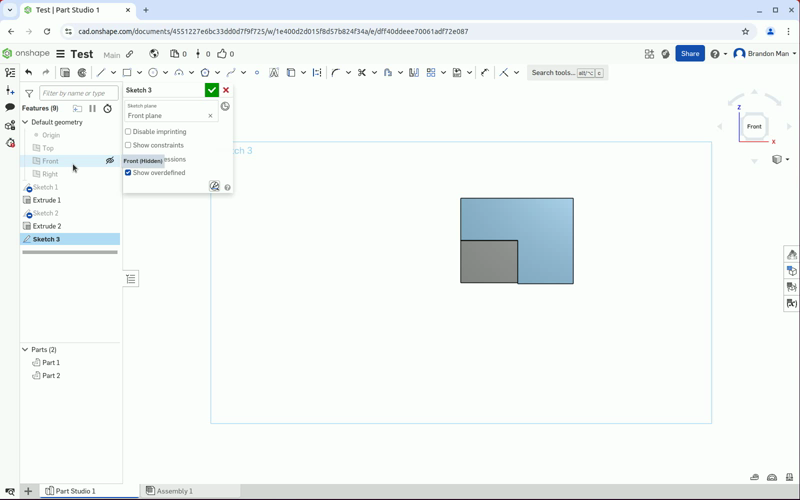
mouse_move(73, 352)
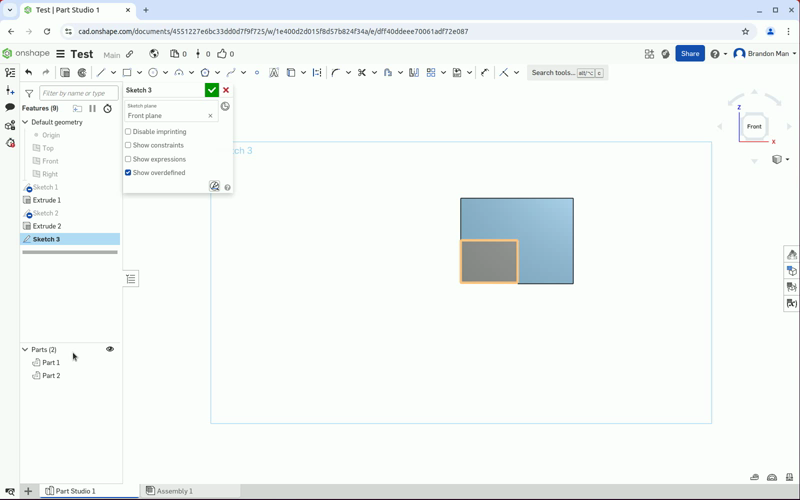
key(y)
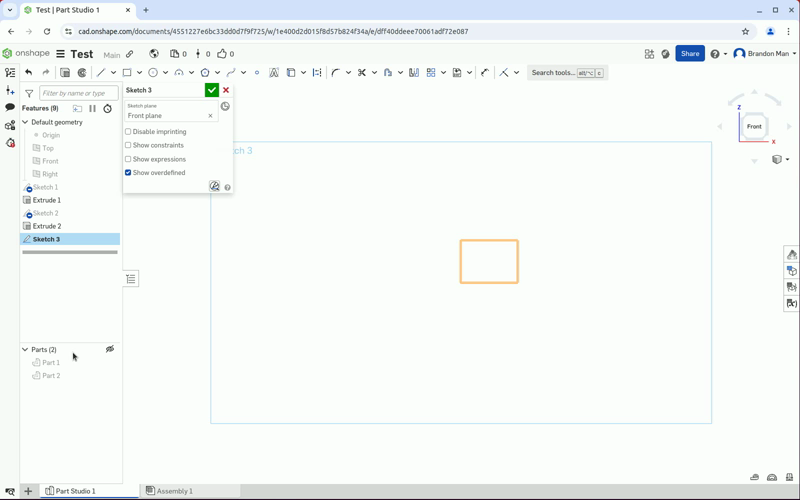
key(l)
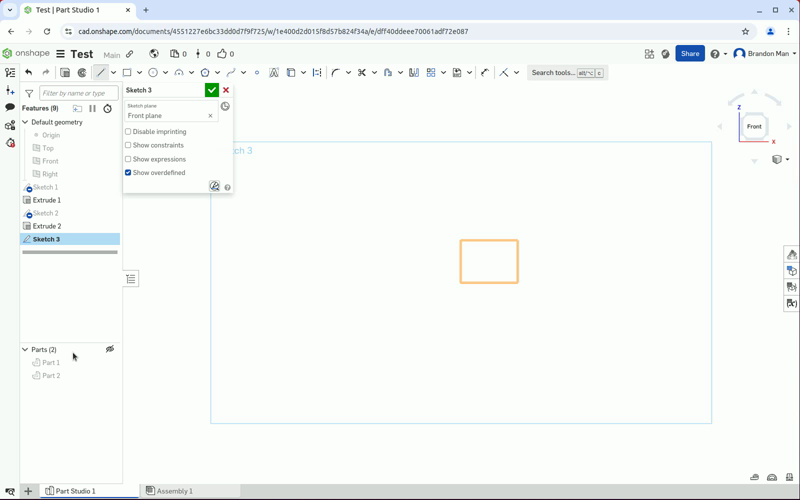
key_down(shift)
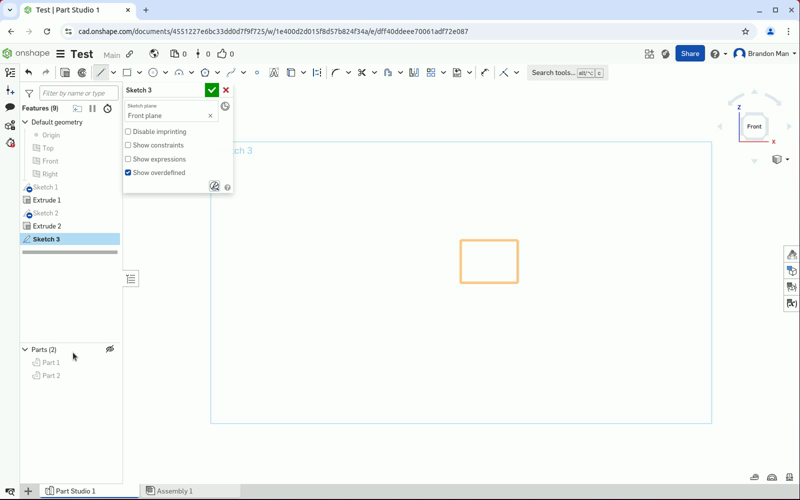
mouse_move(460, 282)
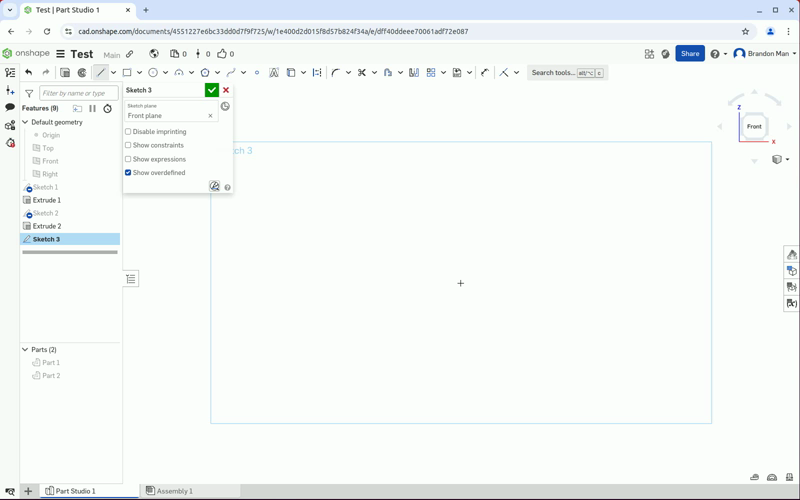
click(460, 282)
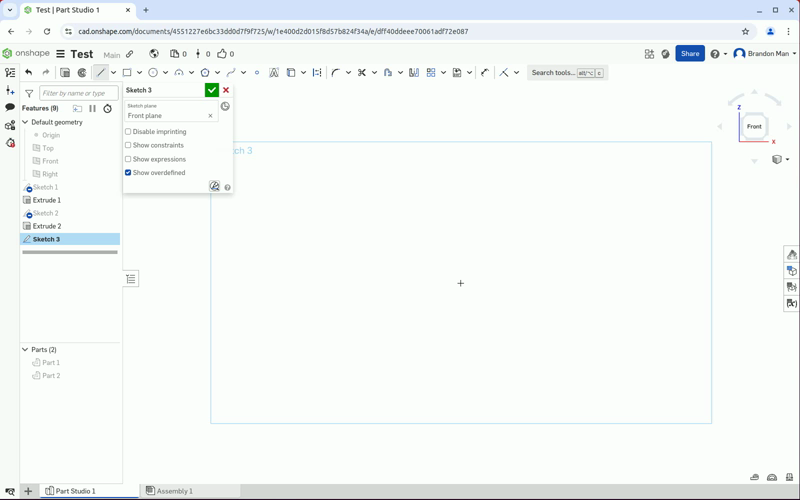
key_up(shift)
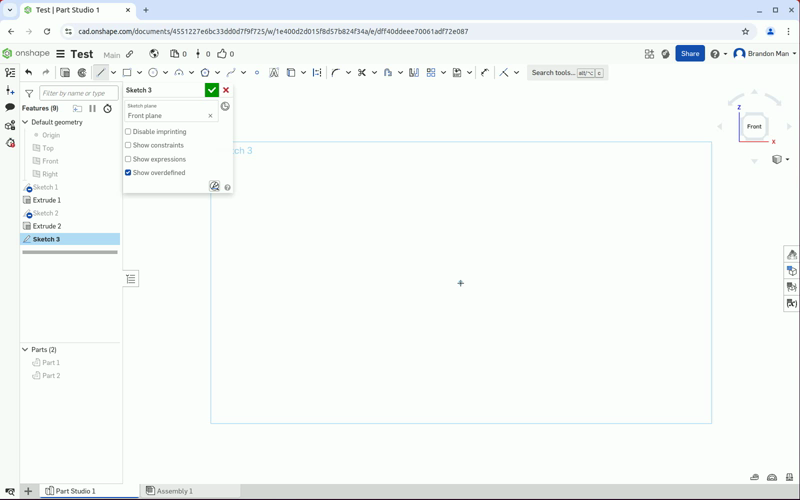
key_down(shift)
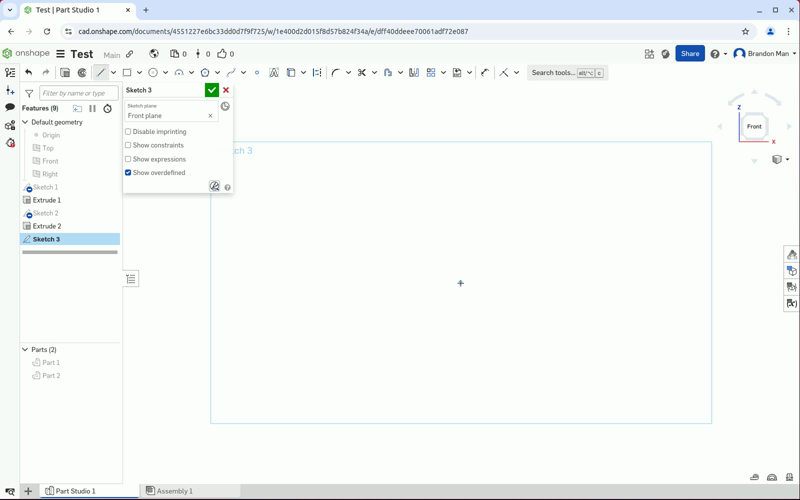
mouse_move(490, 282)
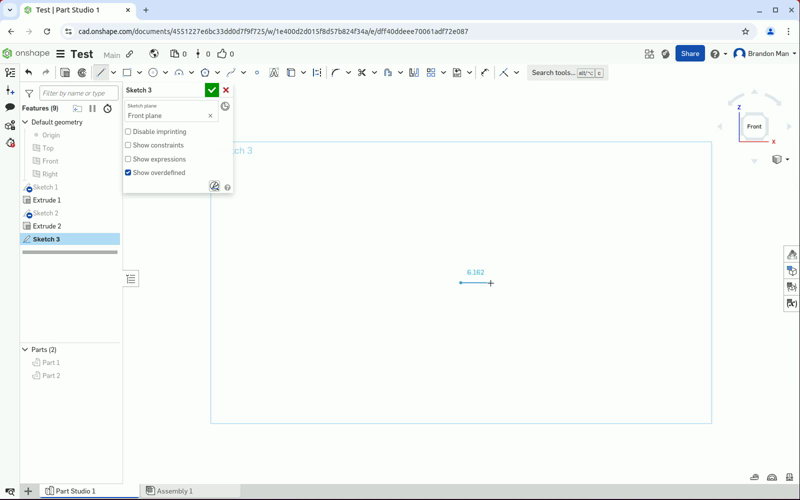
mouse_move(517, 282)
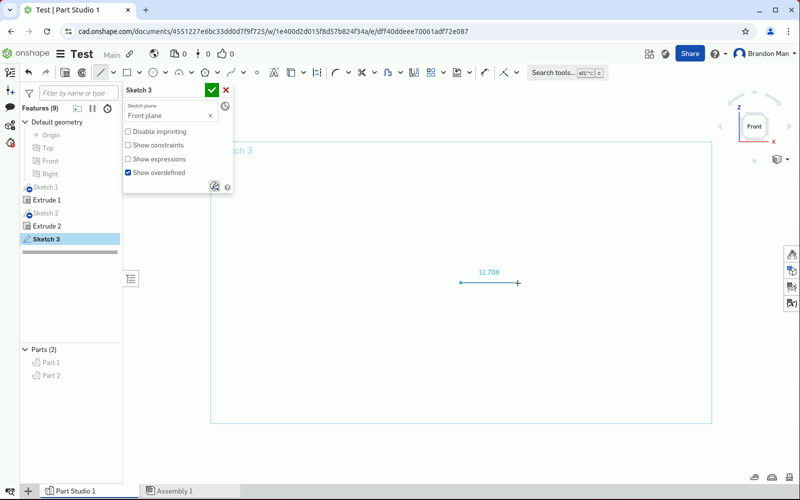
click(517, 282)
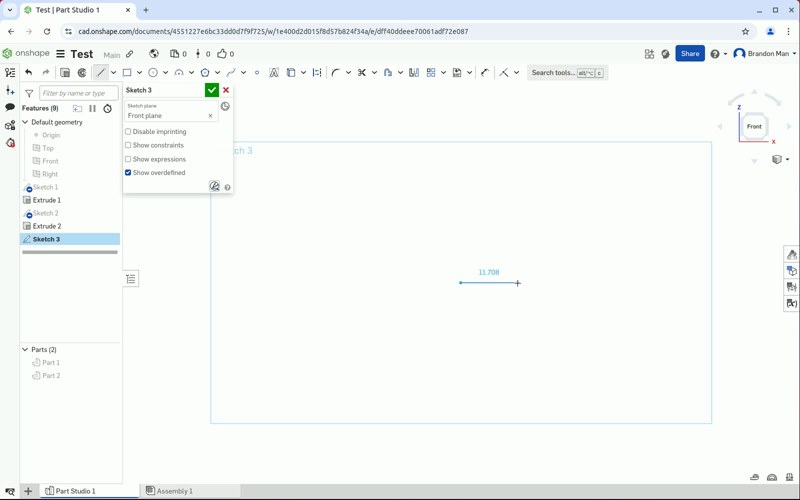
key_up(shift)
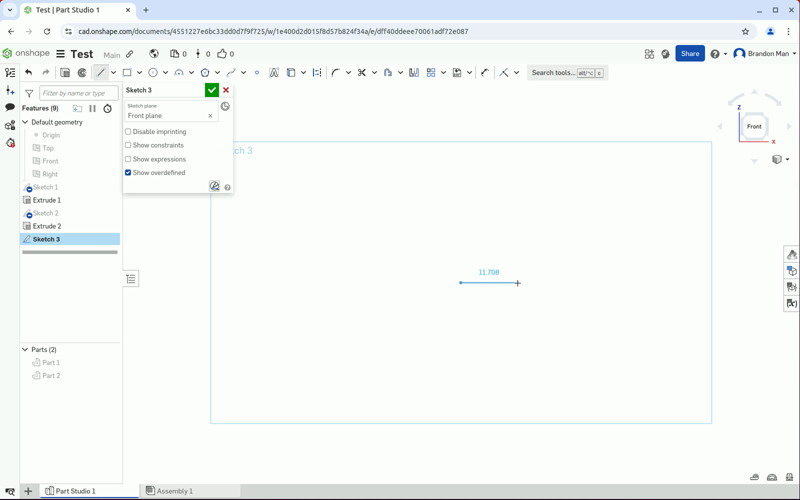
key_down(shift)
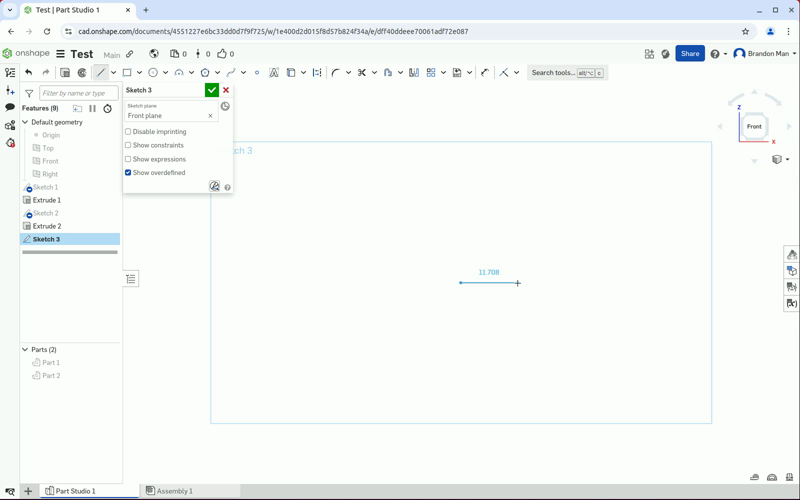
mouse_move(547, 282)
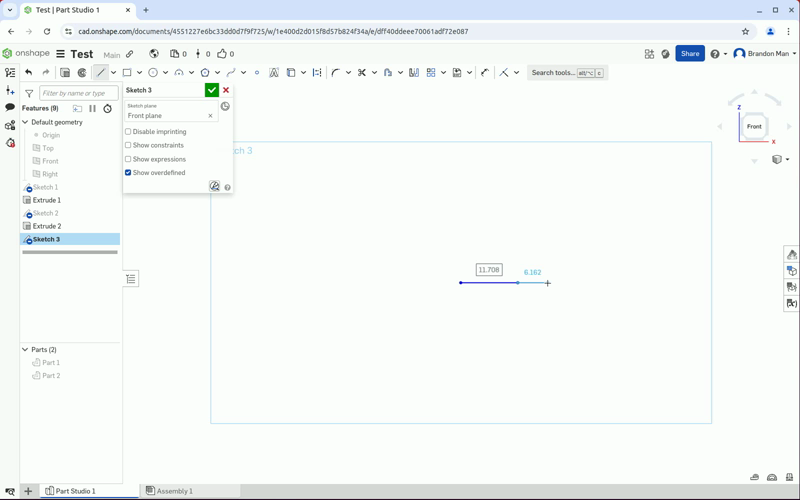
mouse_move(517, 240)
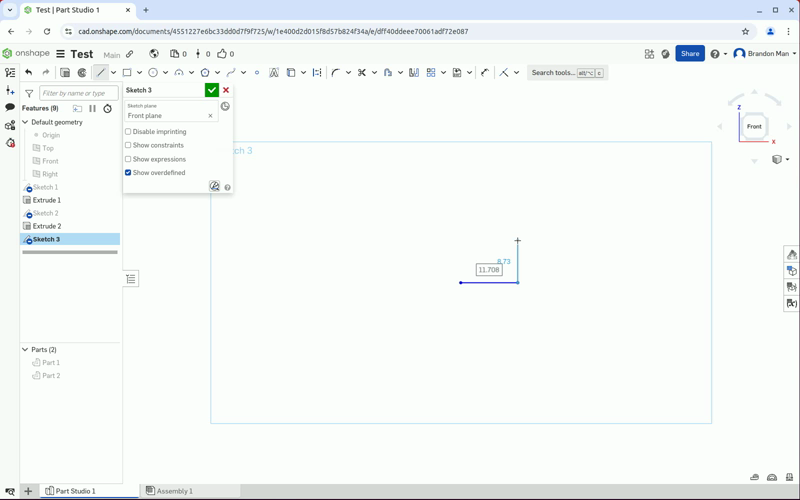
click(517, 240)
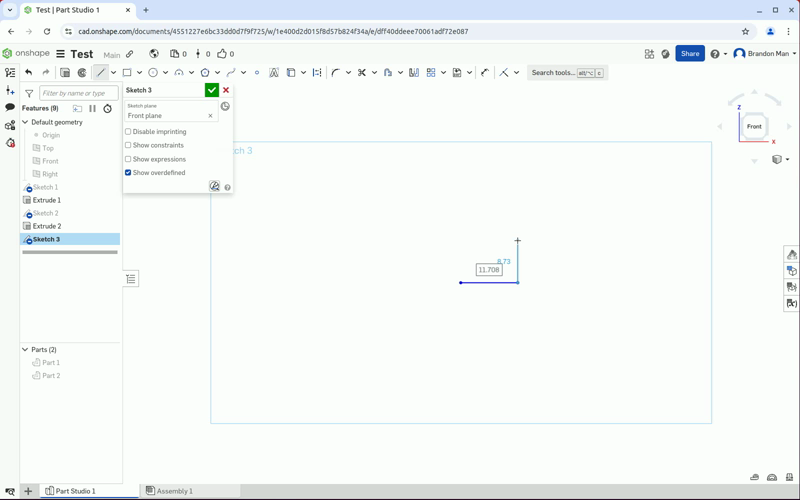
key_up(shift)
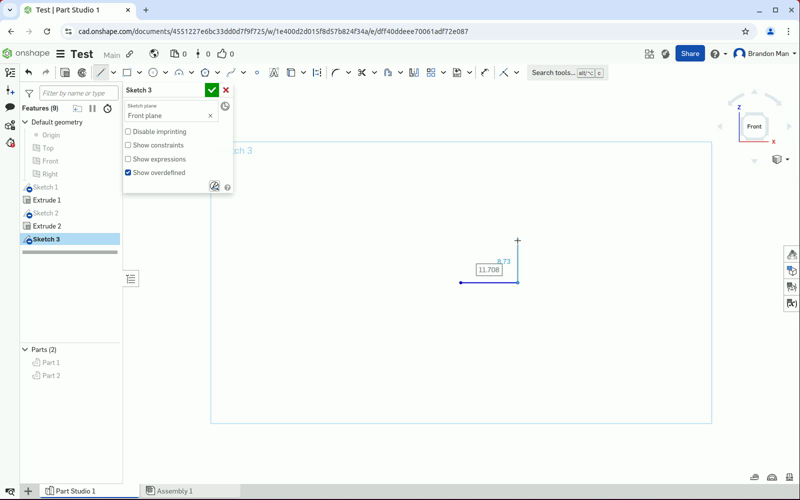
key_down(shift)
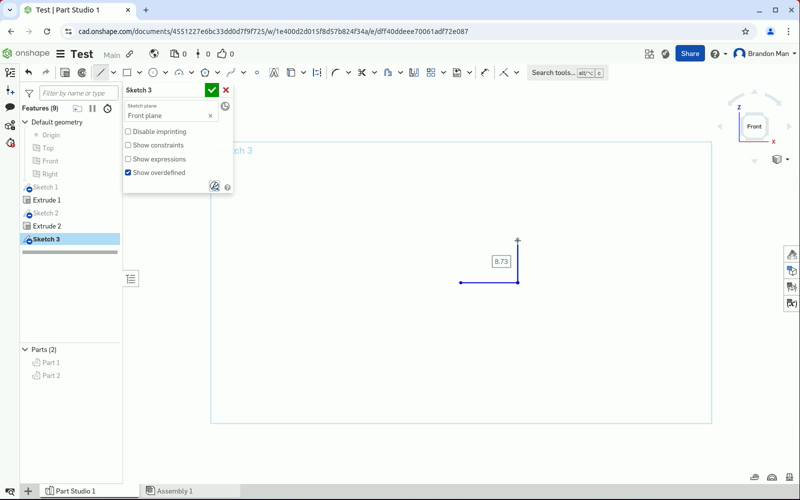
mouse_move(547, 240)
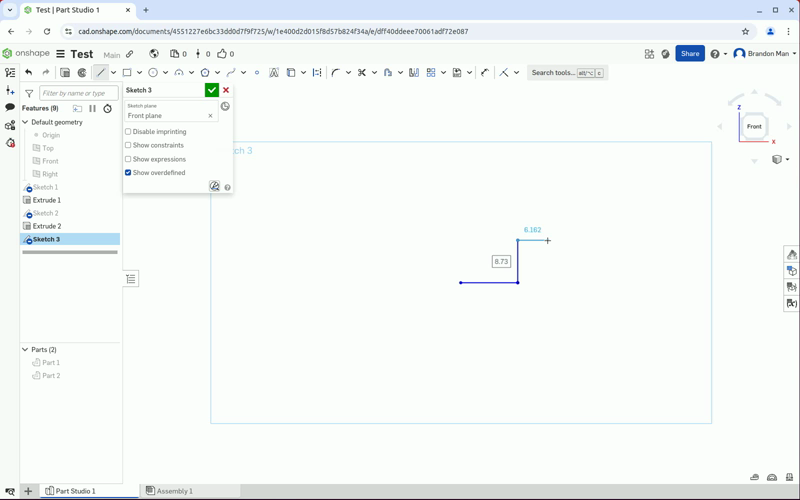
mouse_move(460, 240)
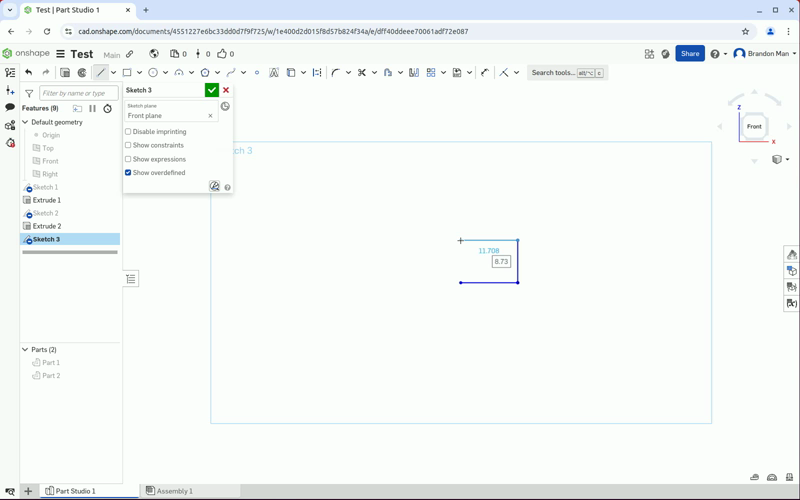
click(460, 240)
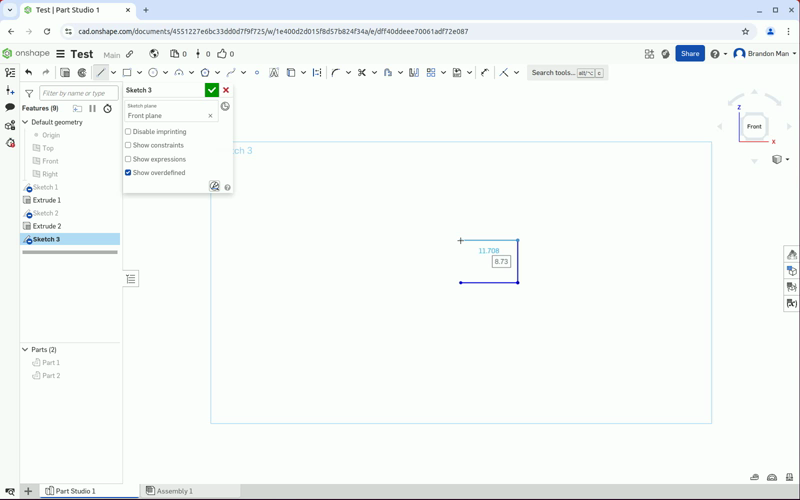
key_up(shift)
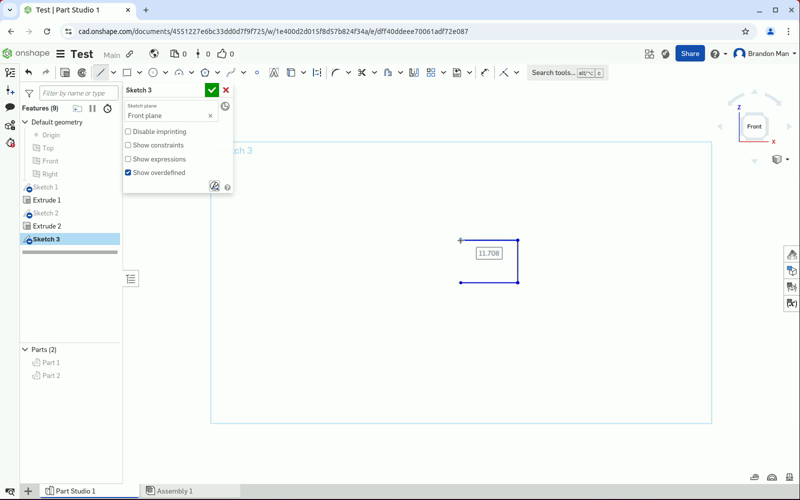
mouse_move(490, 240)
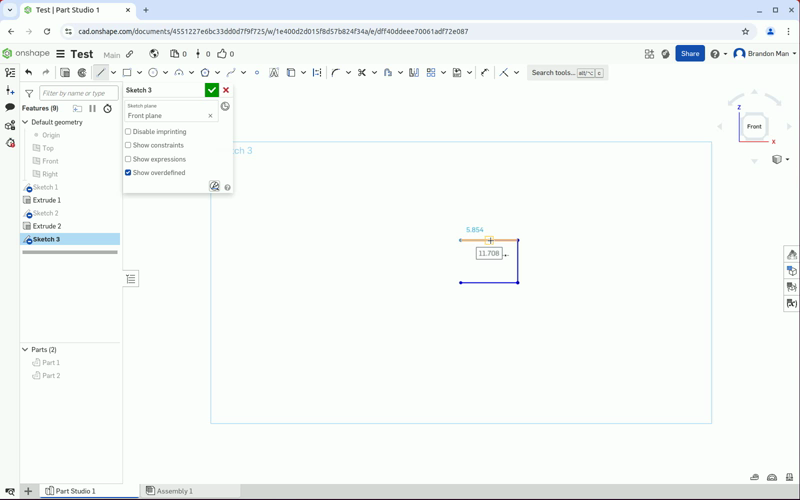
key_down(shift)
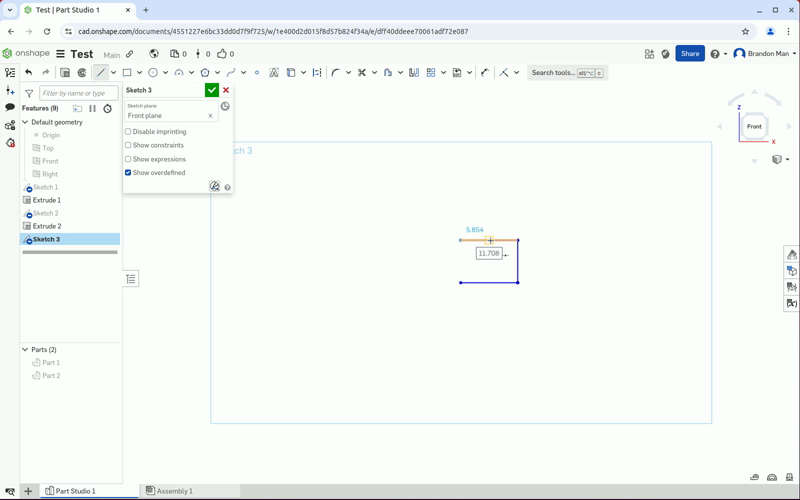
mouse_move(460, 282)
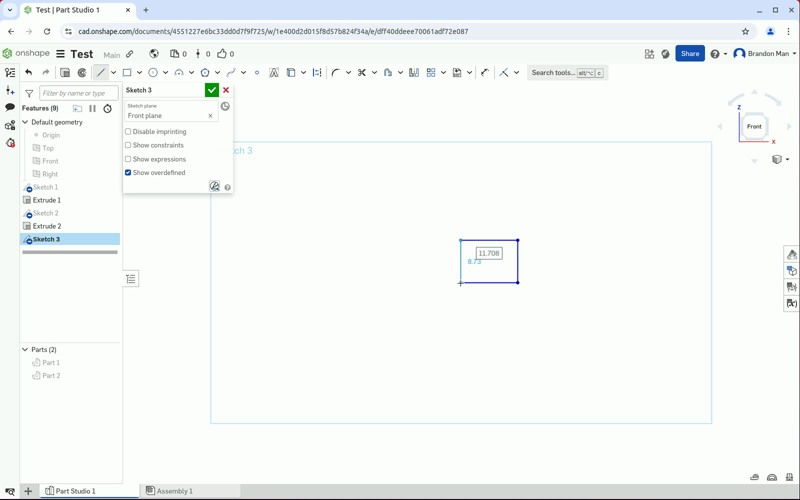
key_up(shift)
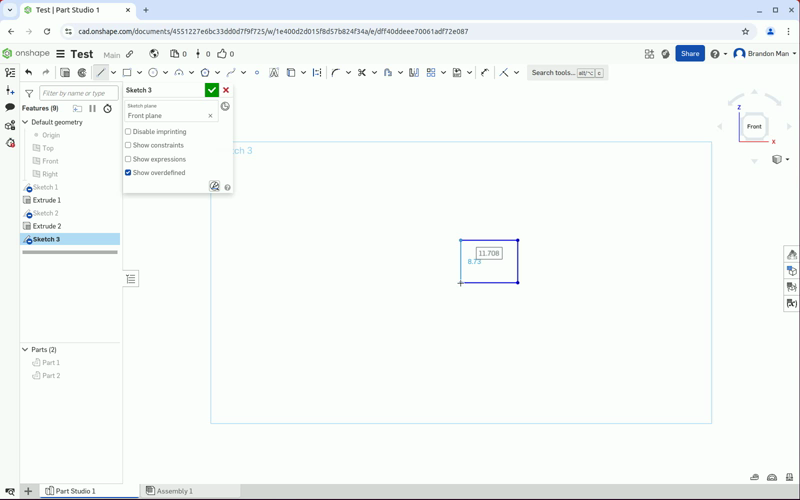
click(460, 282)
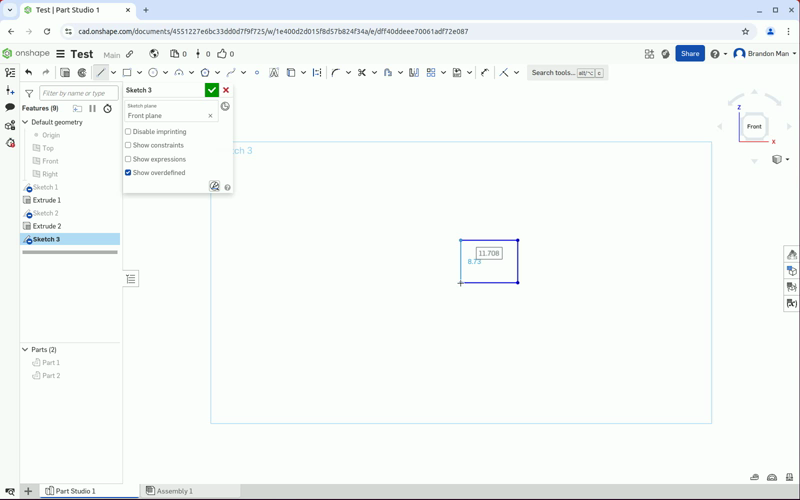
key(esc)
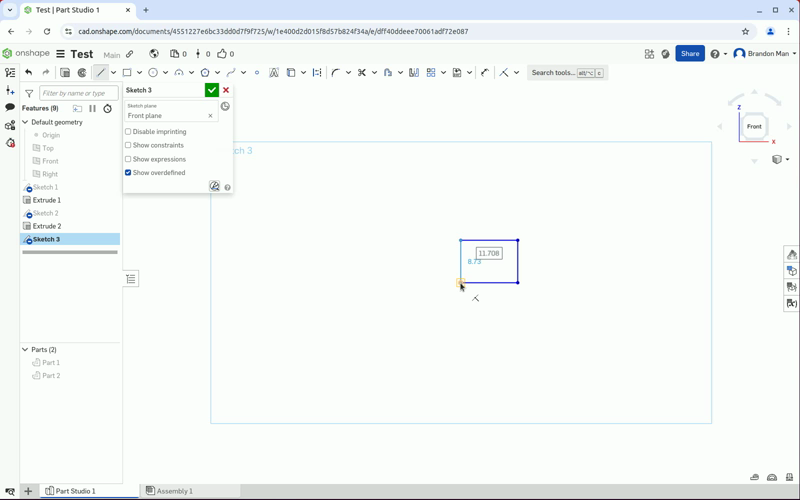
mouse_move(479, 254)
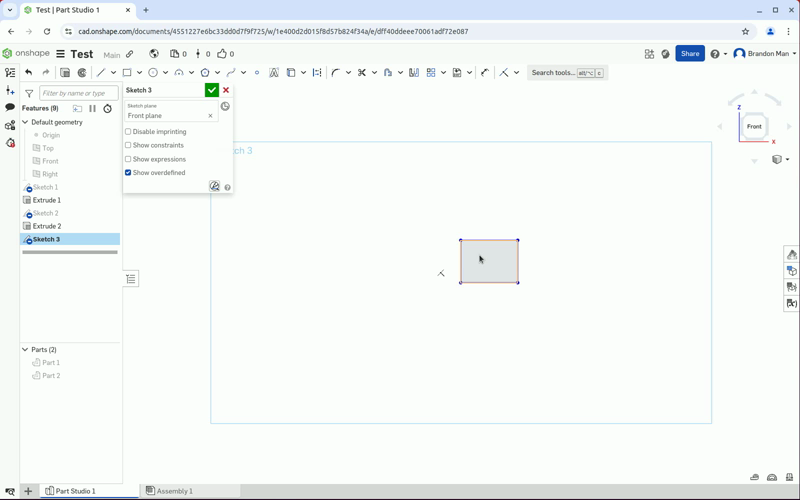
click(479, 254)
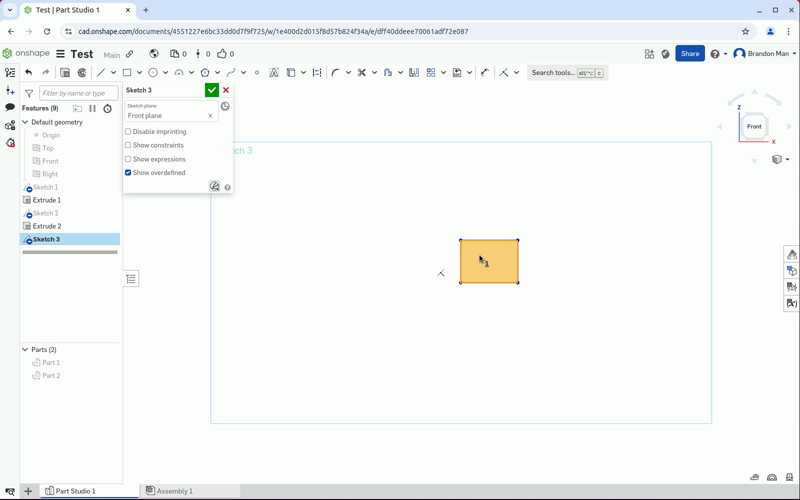
mouse_move(73, 352)
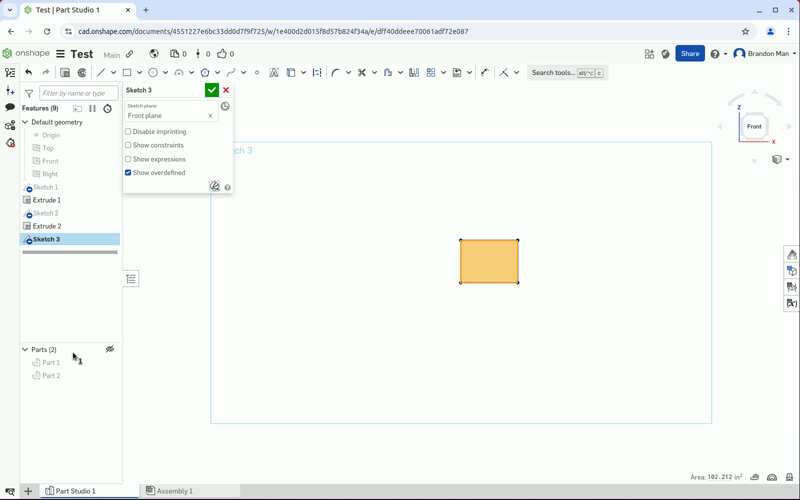
key(shift+y)
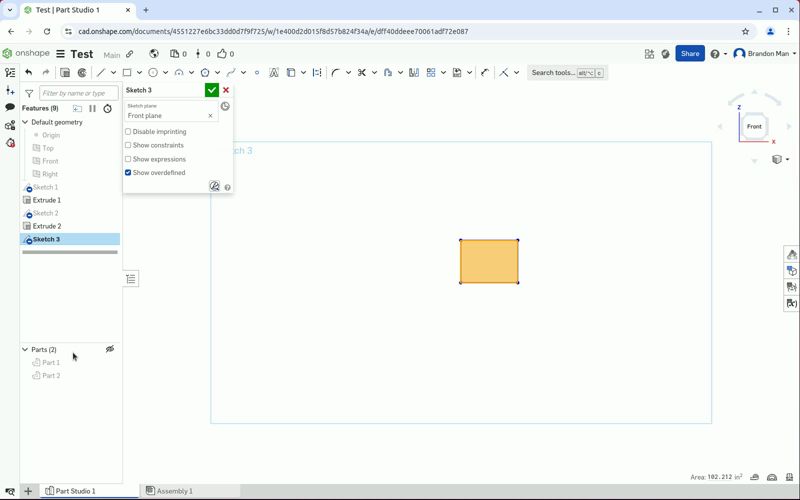
key(shift+e)
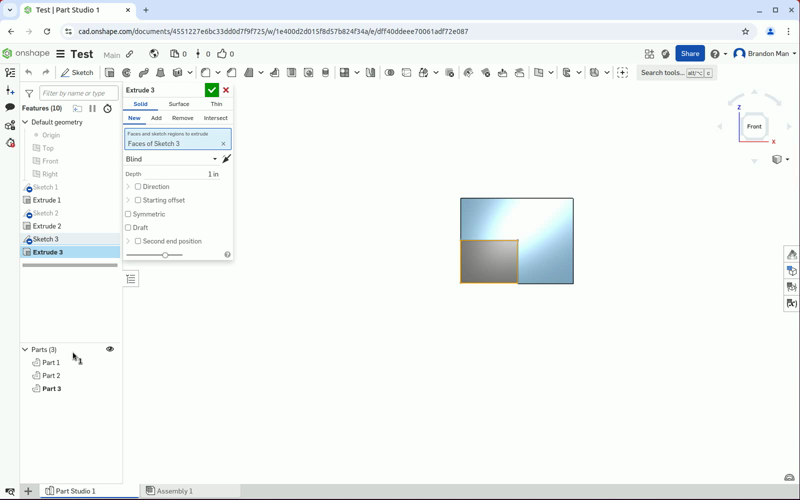
mouse_move(143, 106)
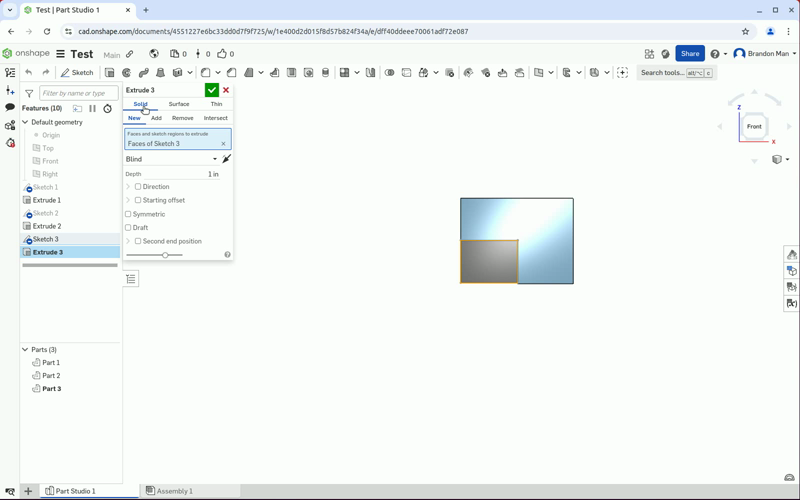
click(143, 106)
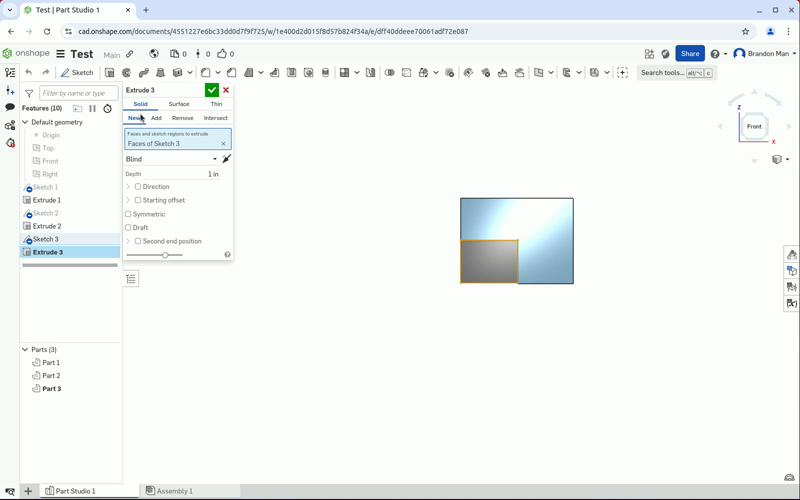
mouse_move(137, 120)
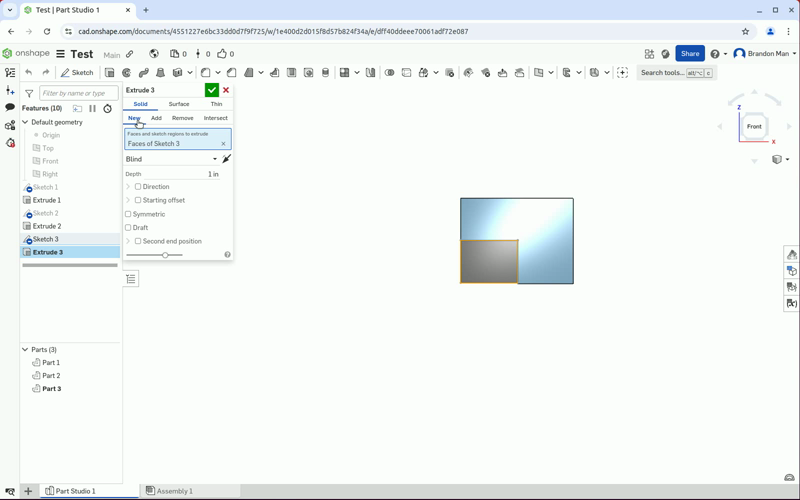
click(137, 120)
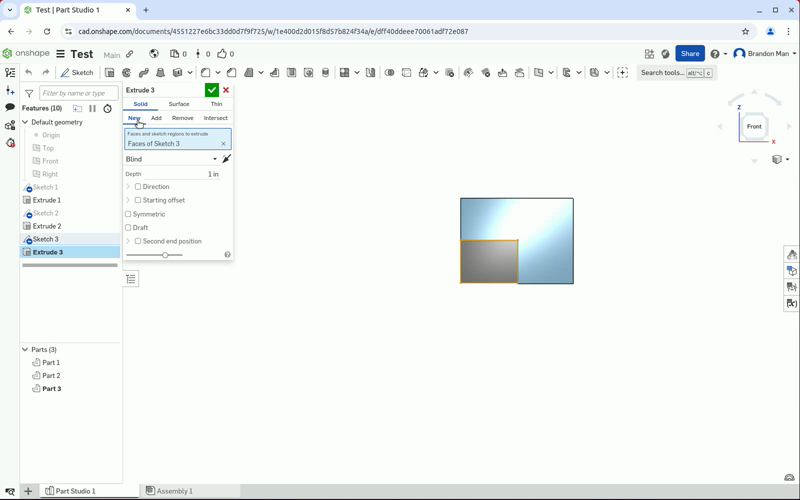
key(tab, 4)
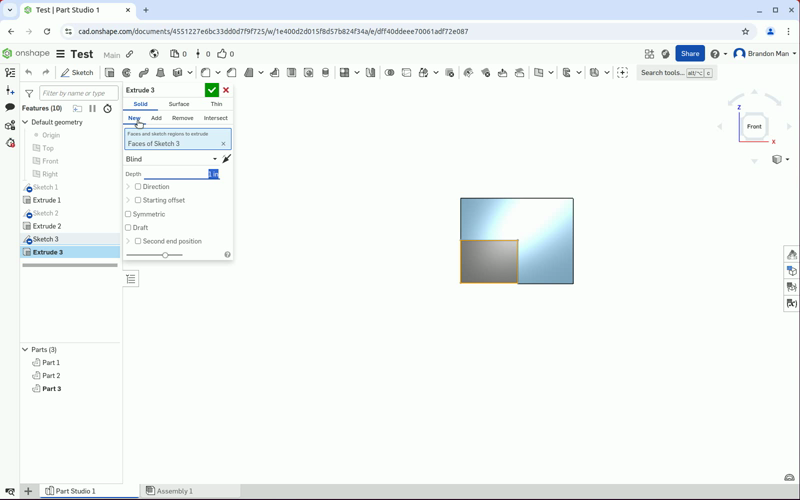
text(17.331)
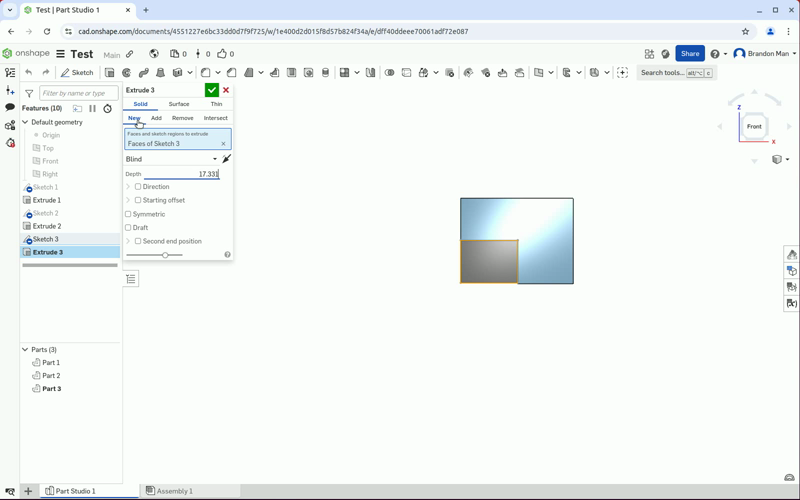
key(enter)
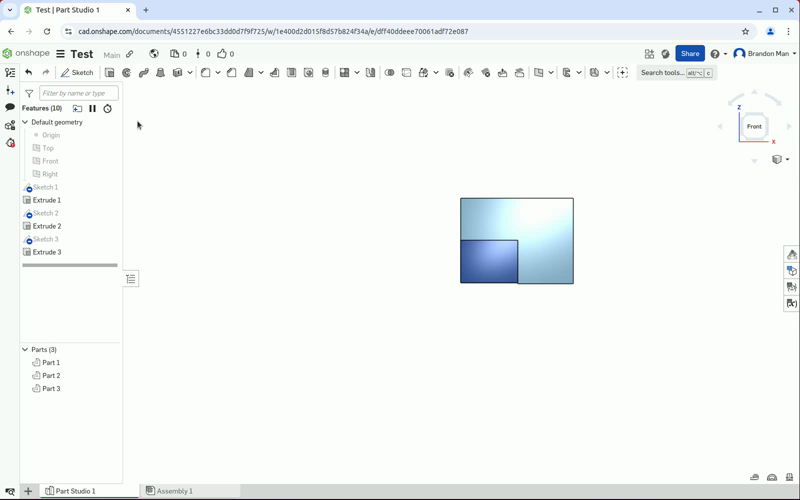
key(shift+h)
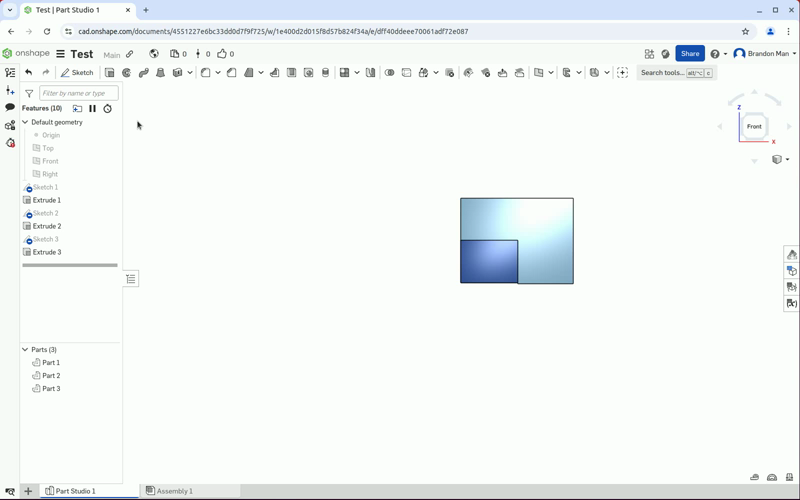
key(shift+h)
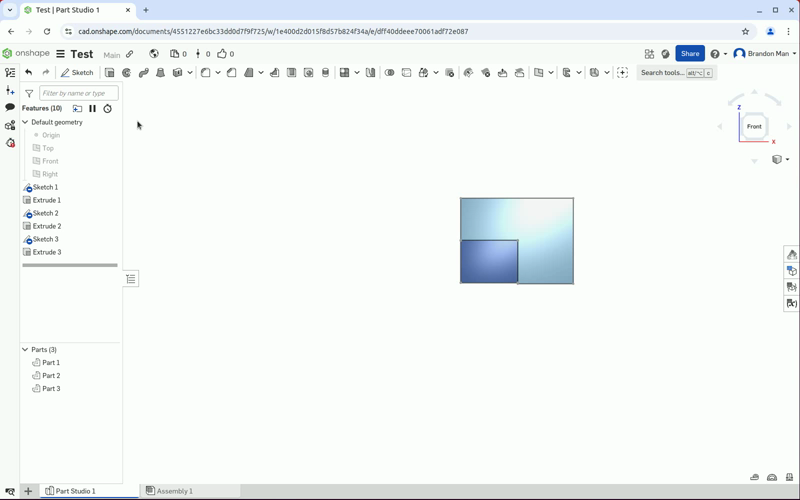
key(shift+7)
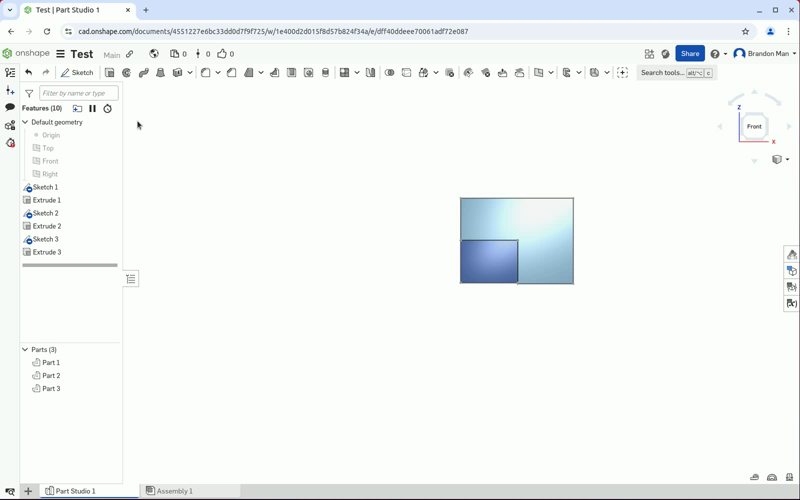
key(left, 2)
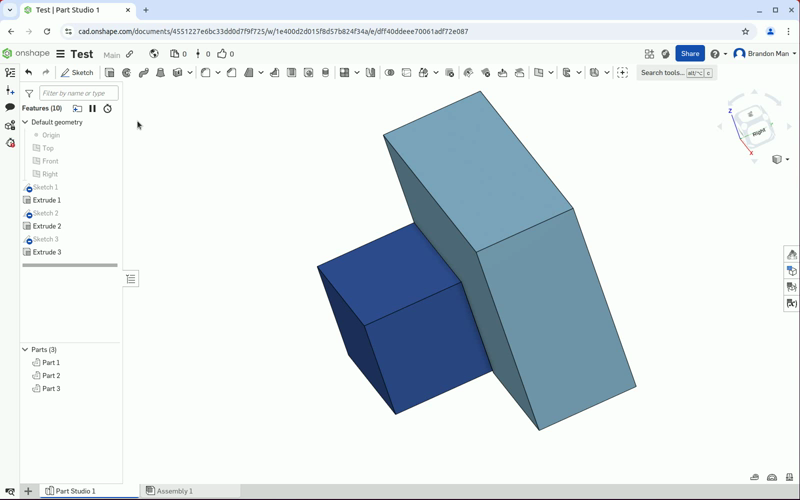
key(down, 2)
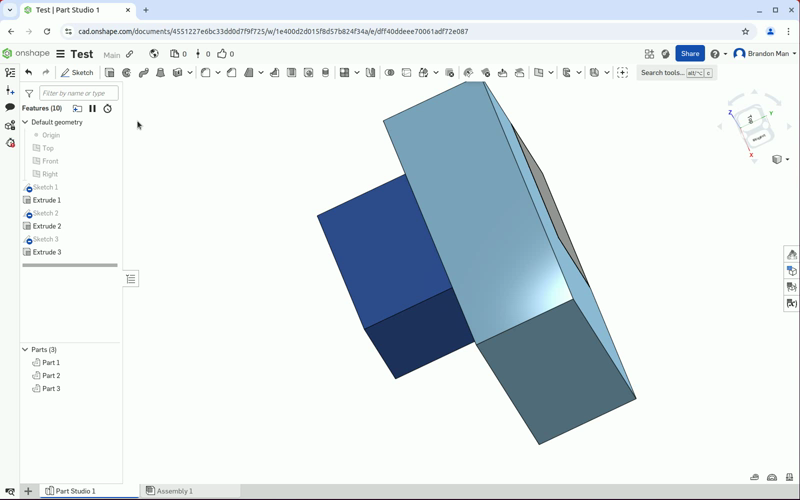
key(up, 2)
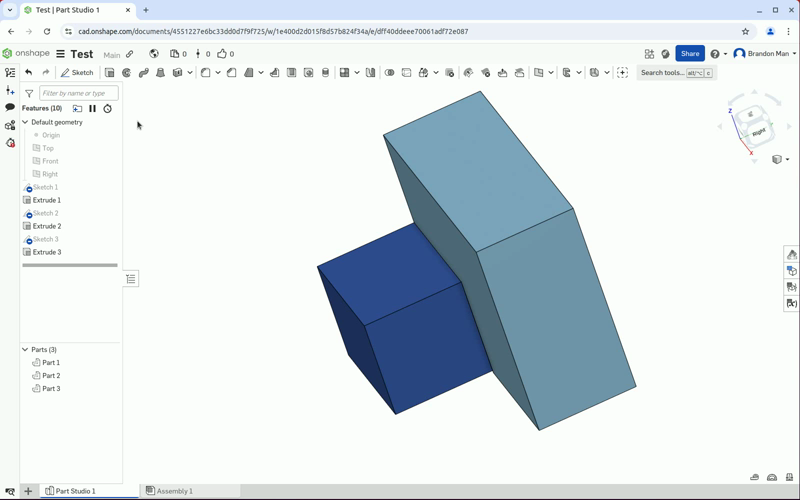
key(right, 2)
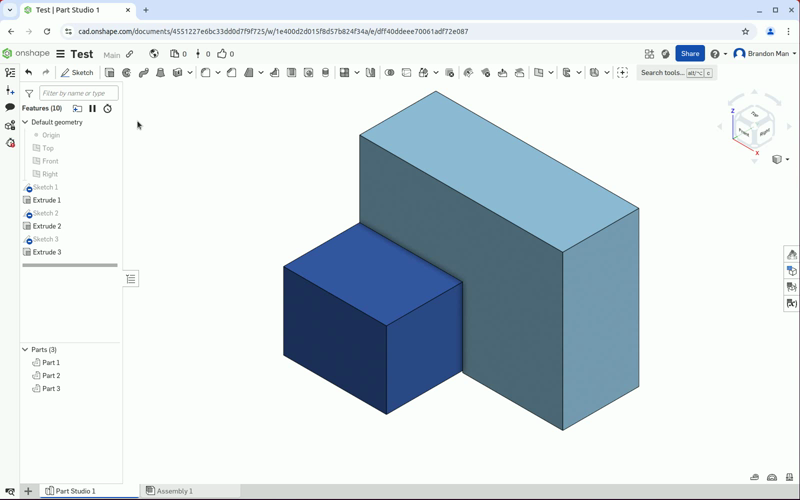
mouse_move(73, 189)
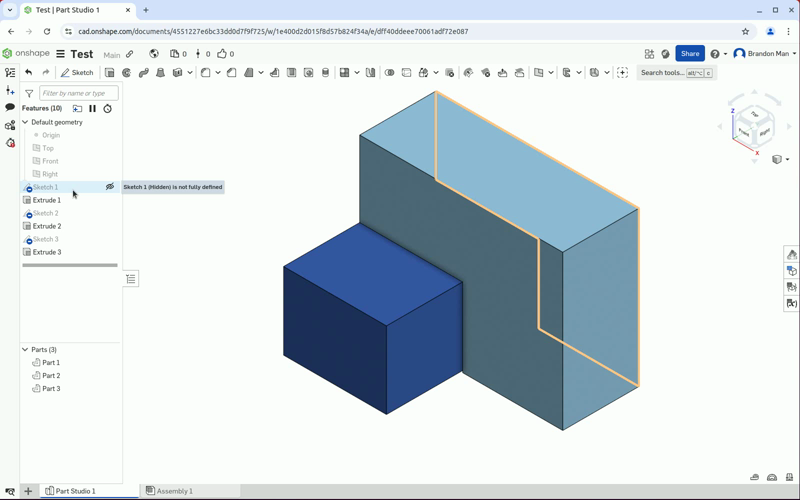
click(73, 189)